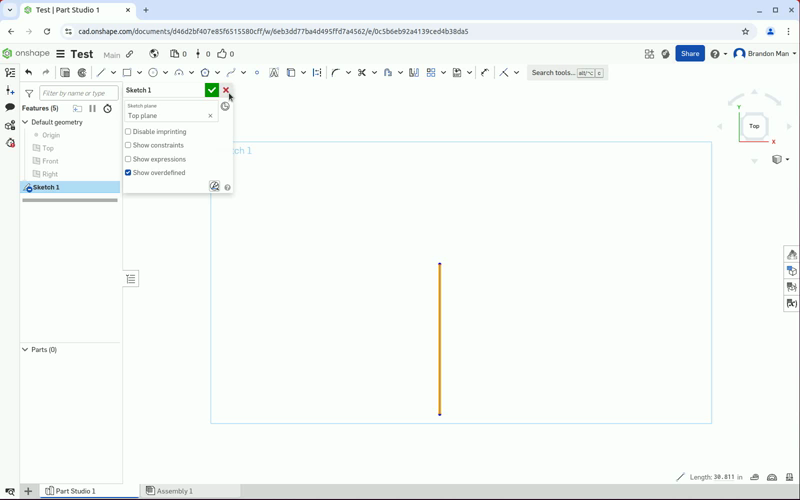
key(shift+h)
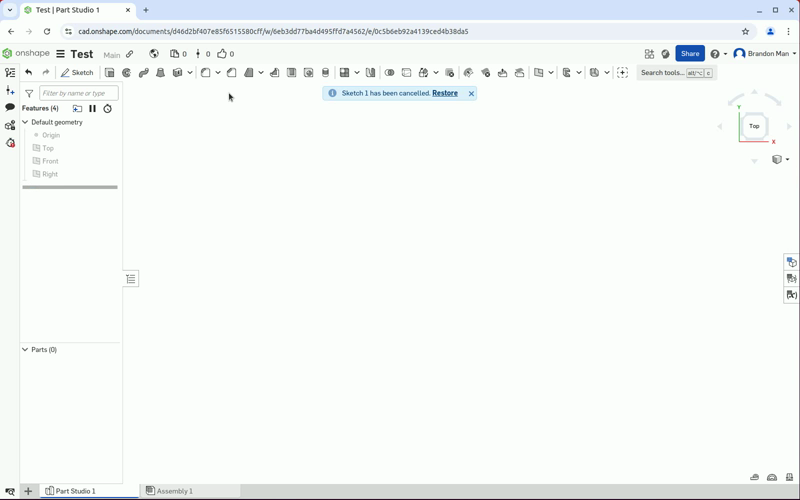
mouse_move(73, 352)
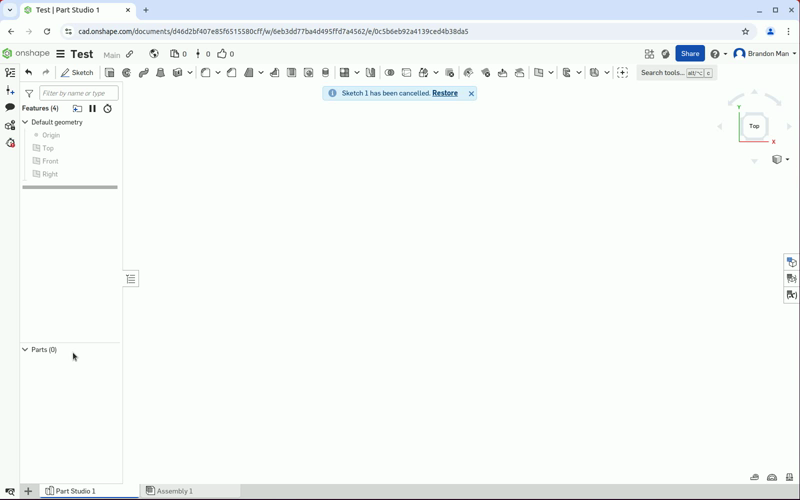
key(y)
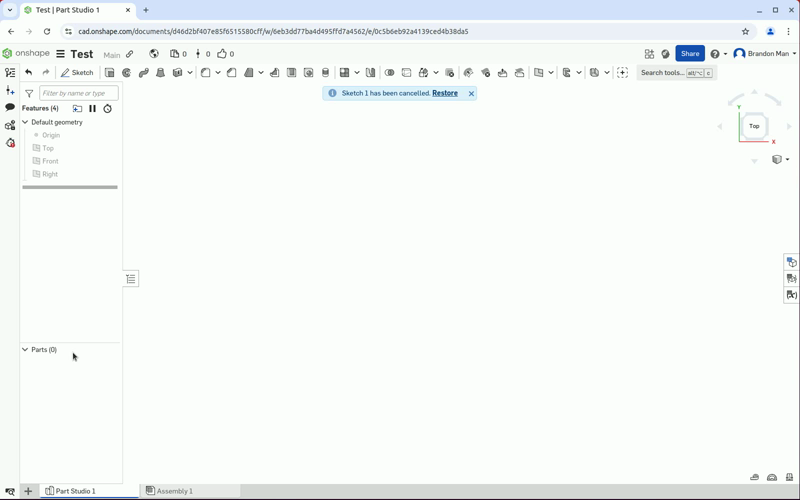
key(shift+p)
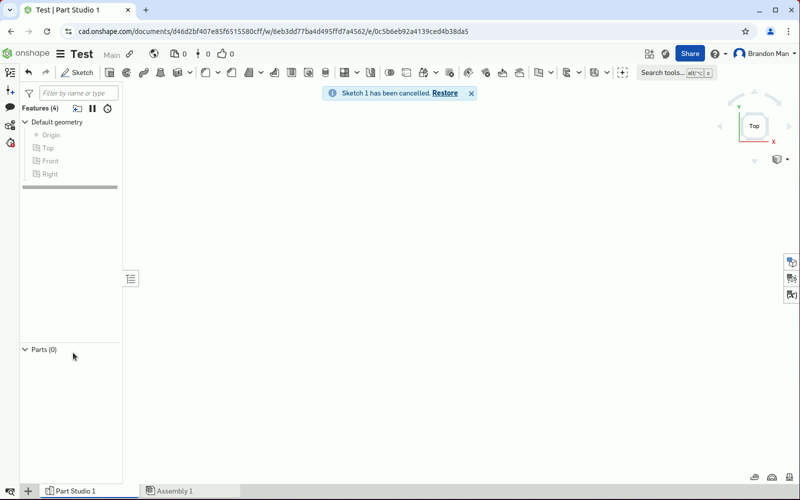
key(space)
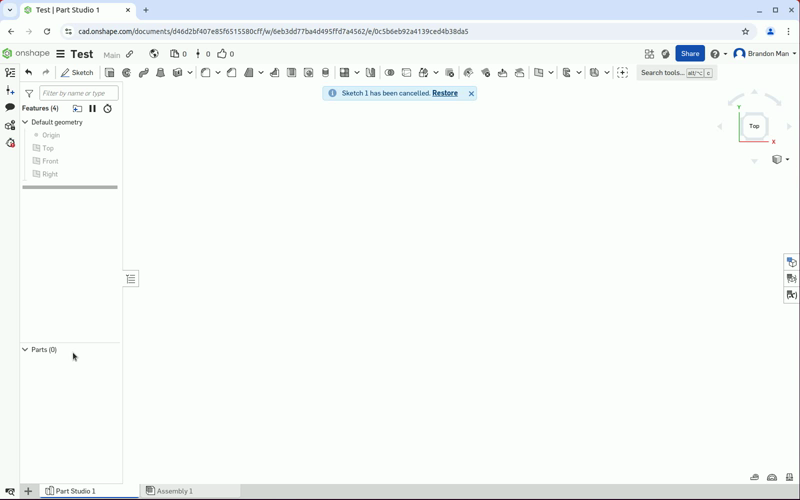
key_down(shift)
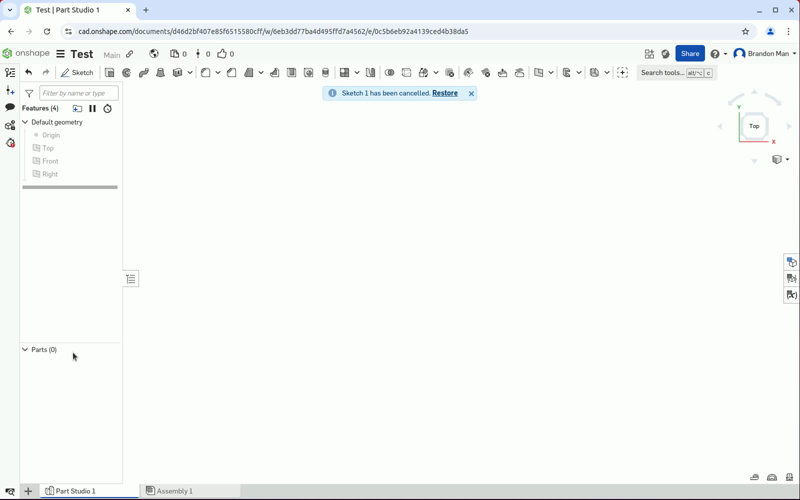
key(up)
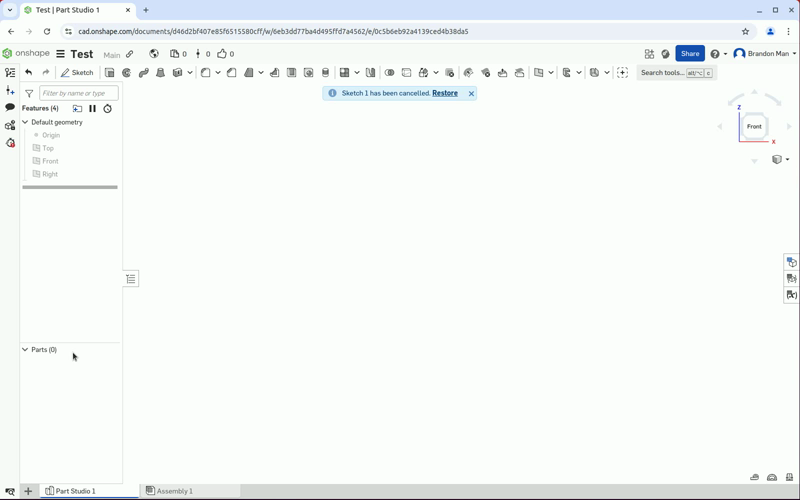
key_up(shift)
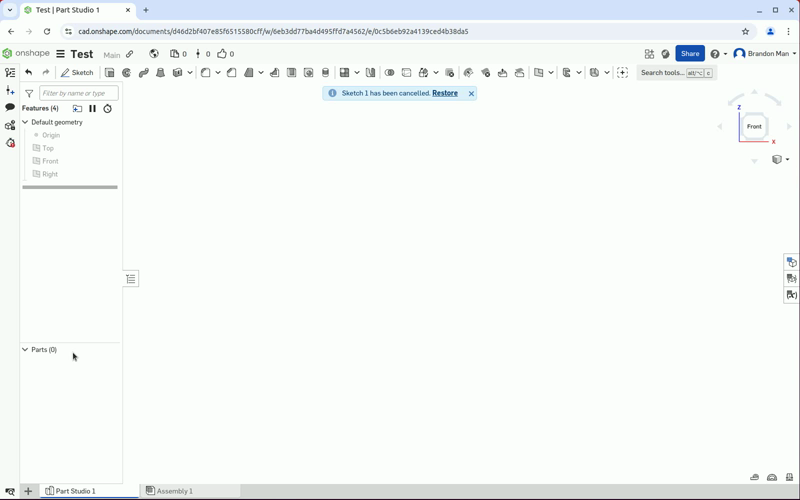
mouse_move(73, 352)
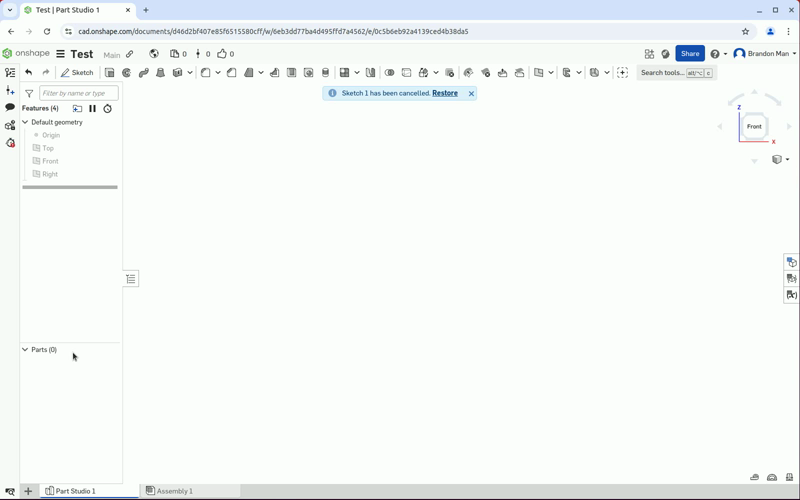
key(shift+y)
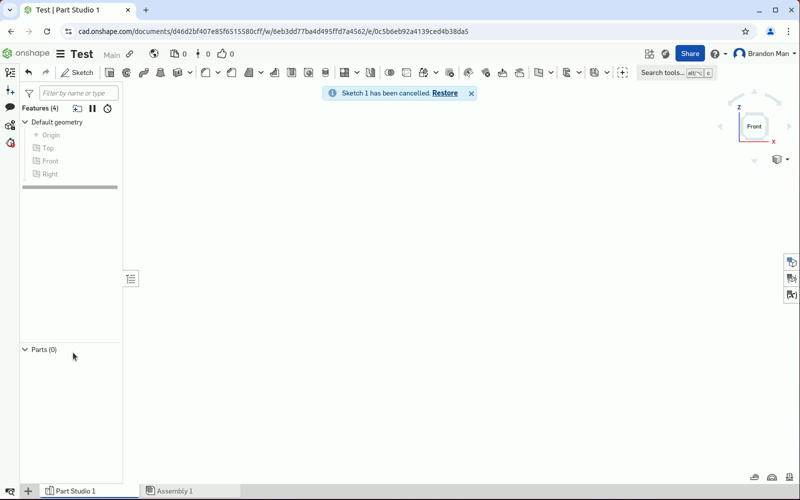
key(shift+s)
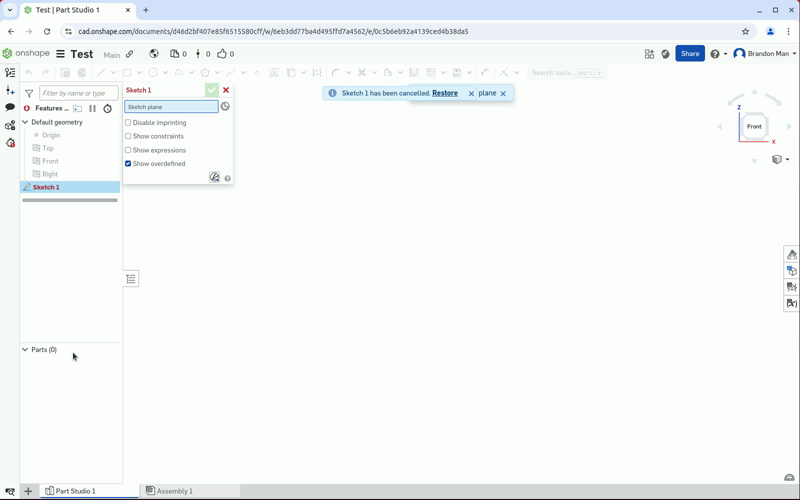
mouse_move(73, 163)
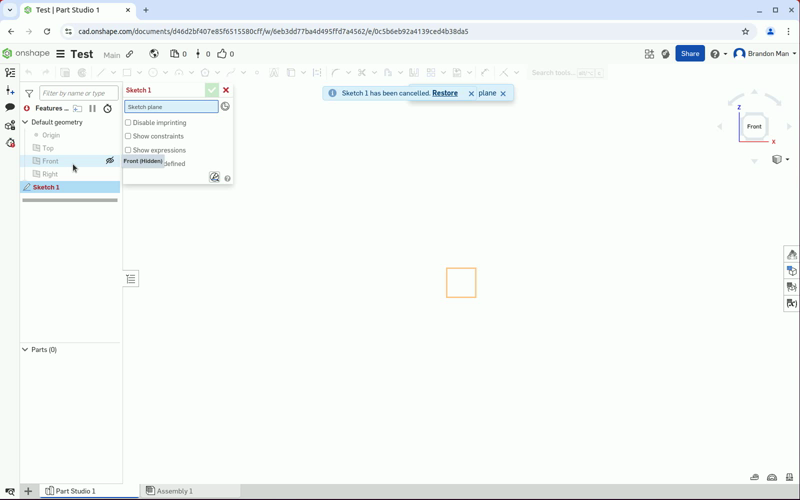
click(73, 163)
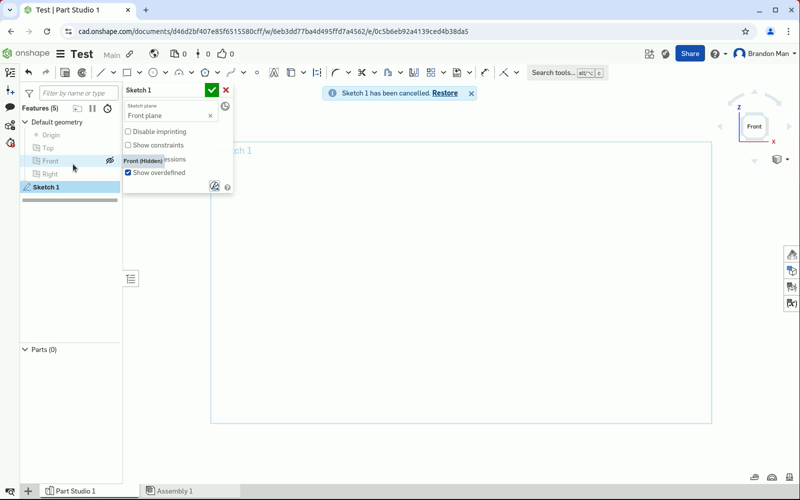
mouse_move(73, 352)
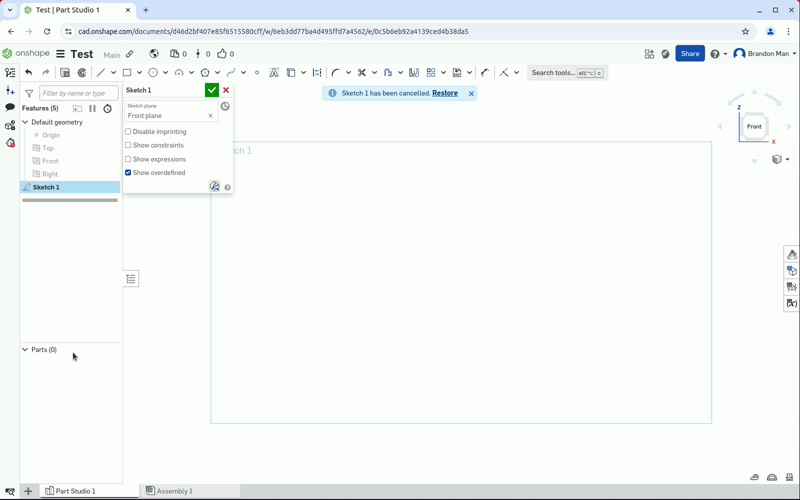
key(y)
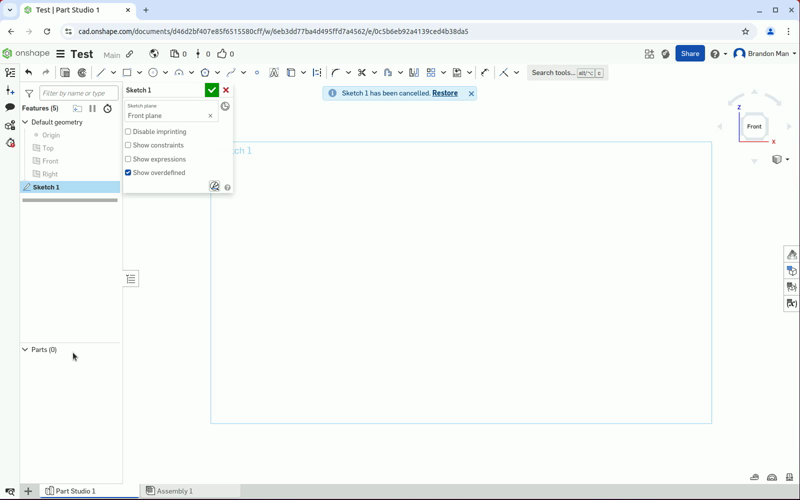
key(c)
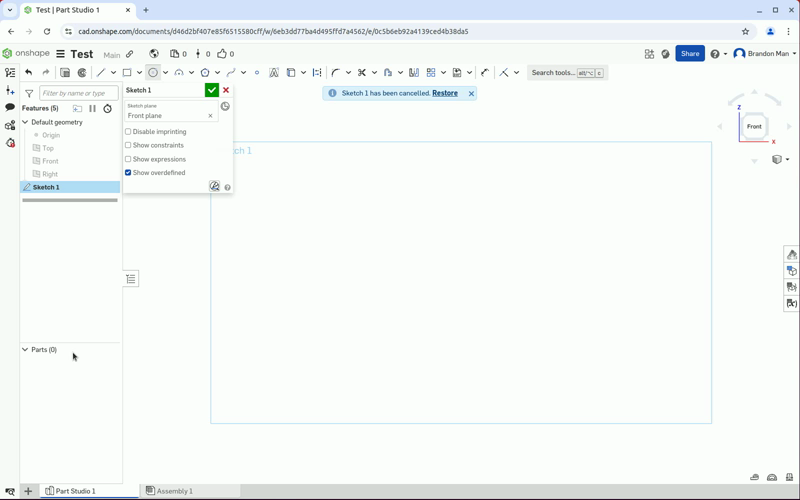
key_down(shift)
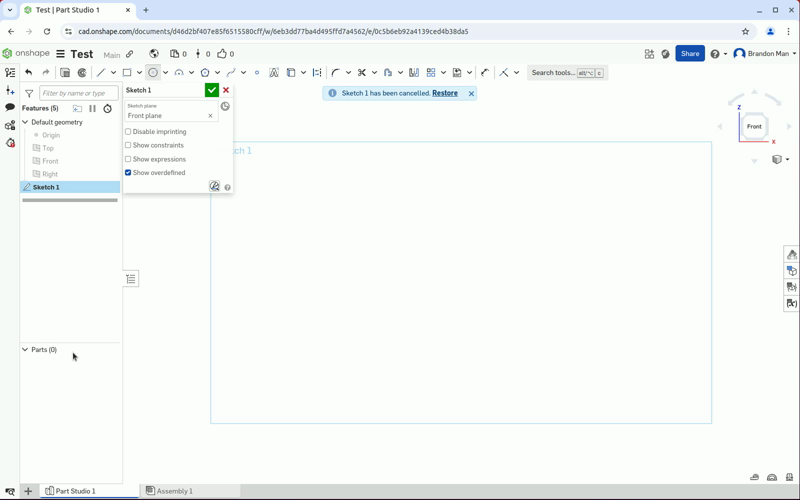
mouse_move(461, 282)
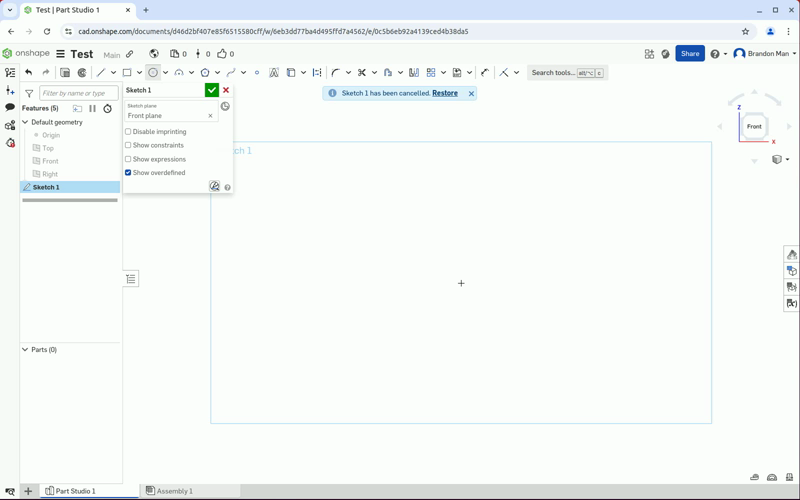
click(461, 282)
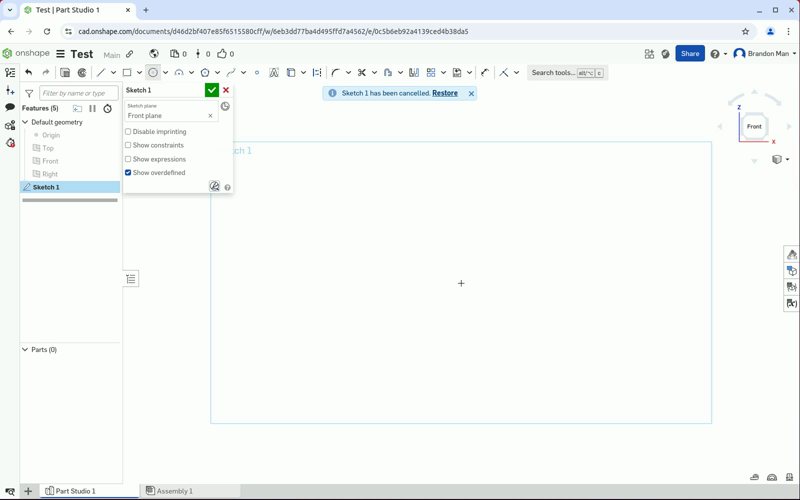
key_up(shift)
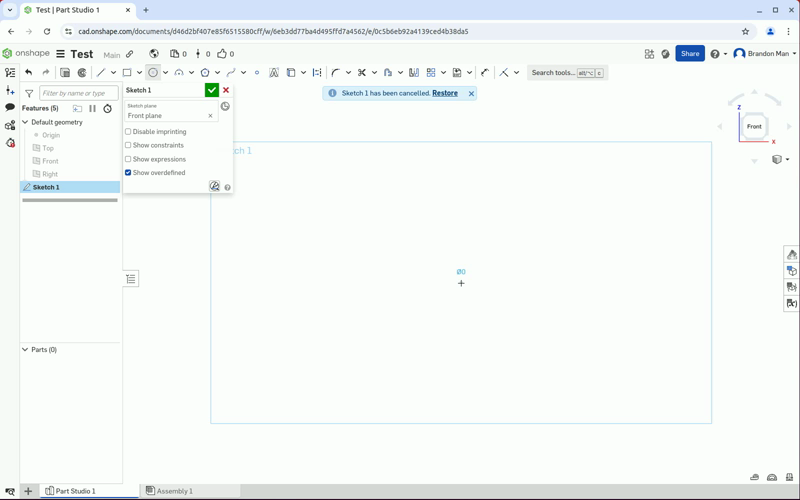
mouse_move(503, 282)
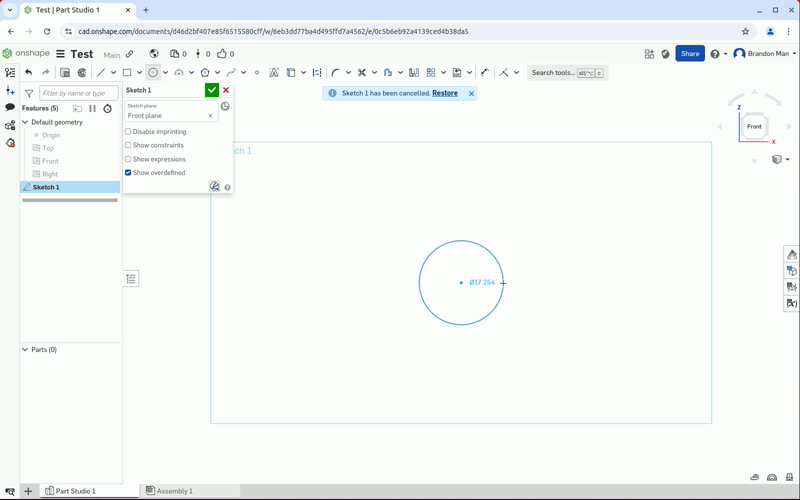
click(503, 282)
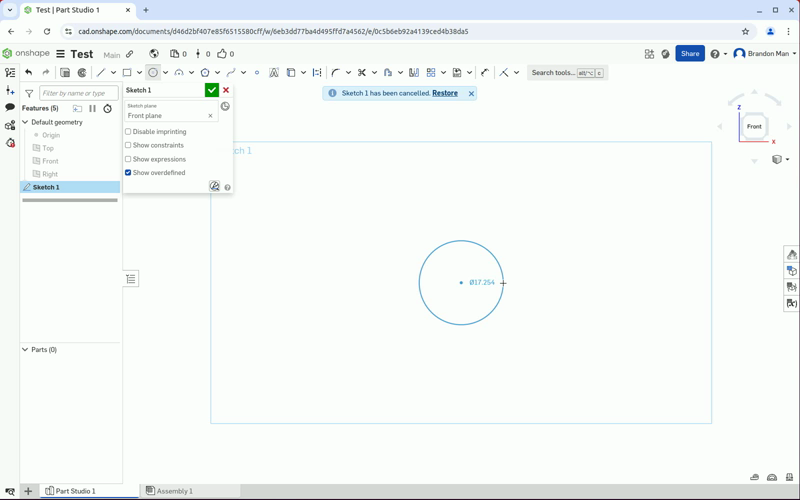
key(esc)
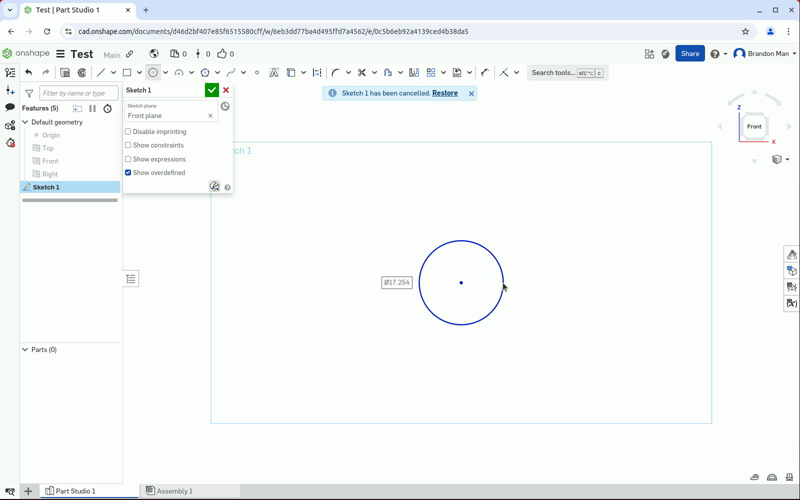
key(c)
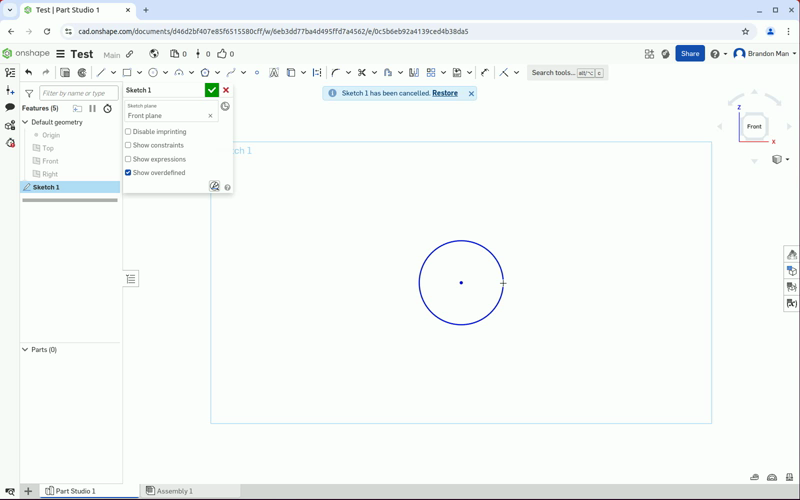
key_down(shift)
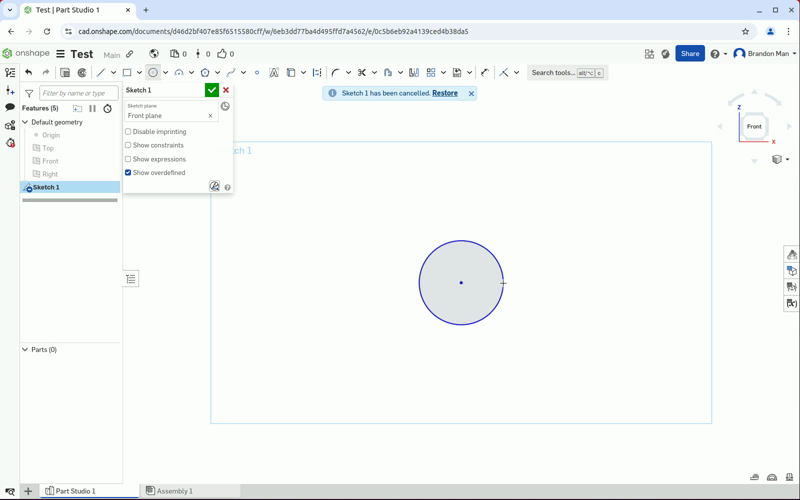
mouse_move(461, 282)
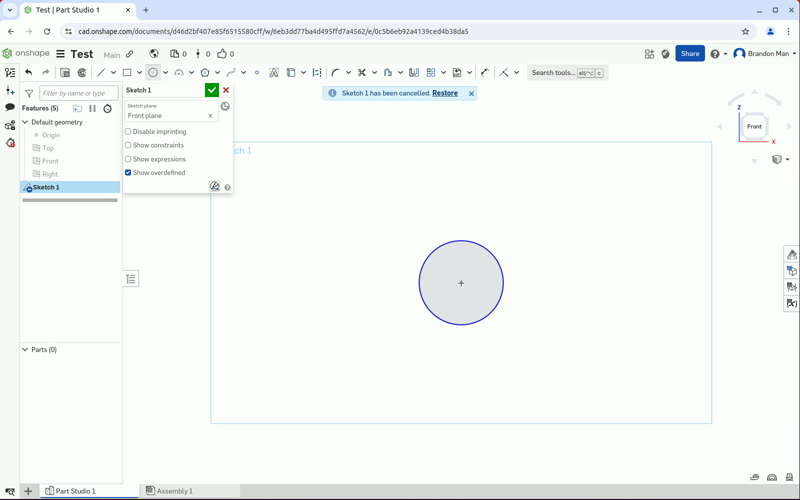
click(461, 282)
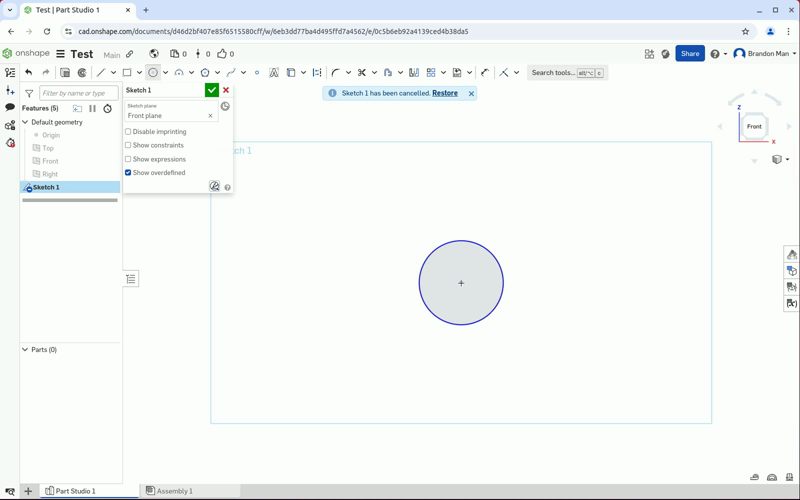
key_up(shift)
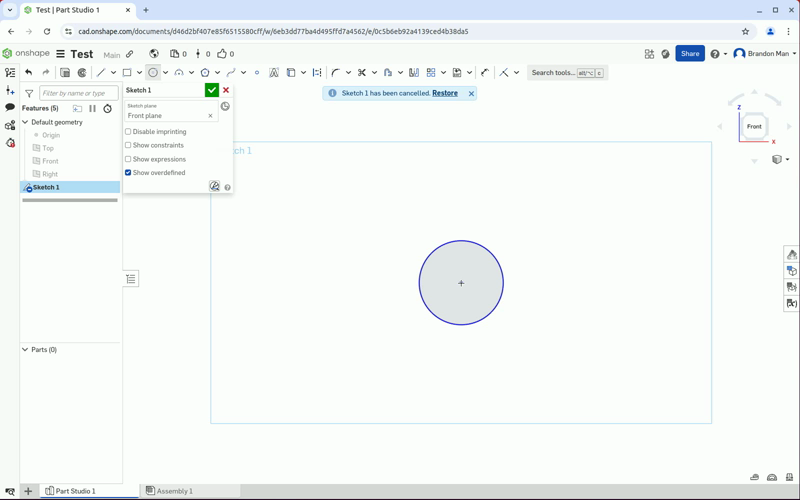
mouse_move(482, 282)
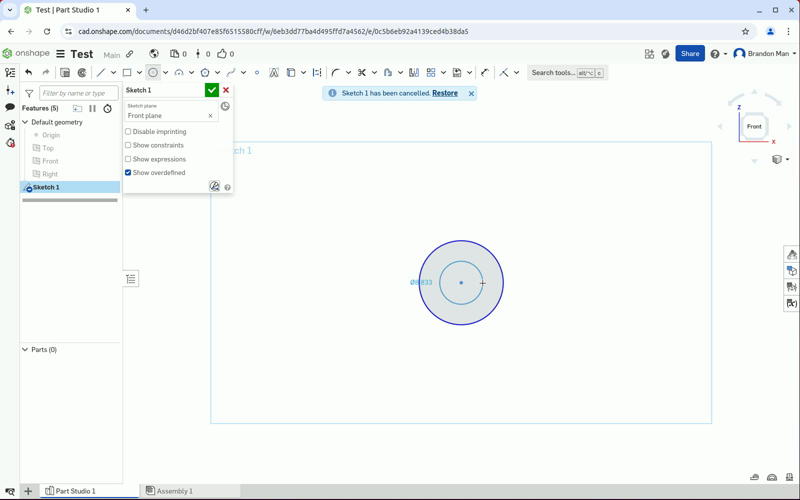
click(482, 282)
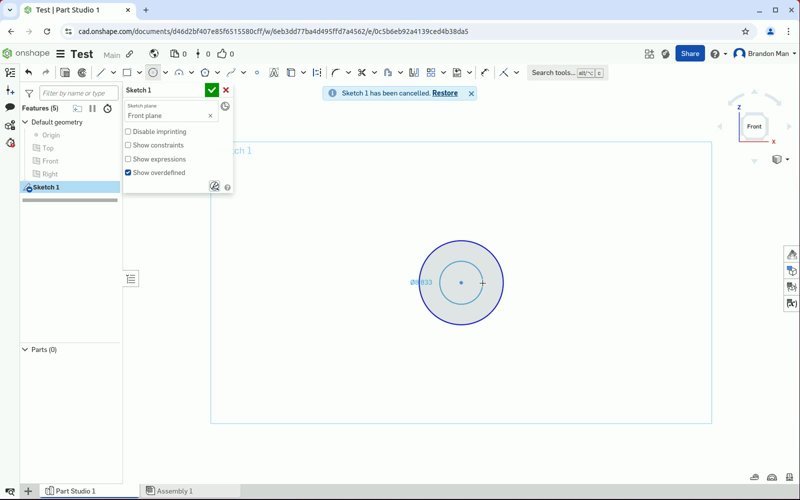
key(esc)
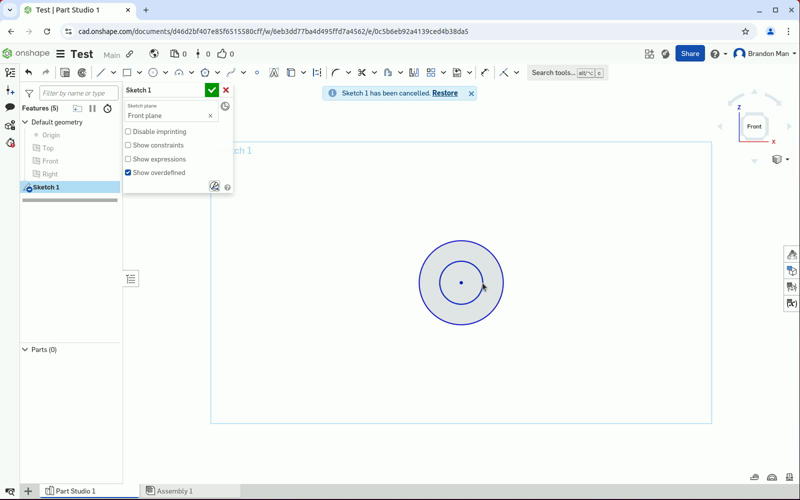
mouse_move(468, 320)
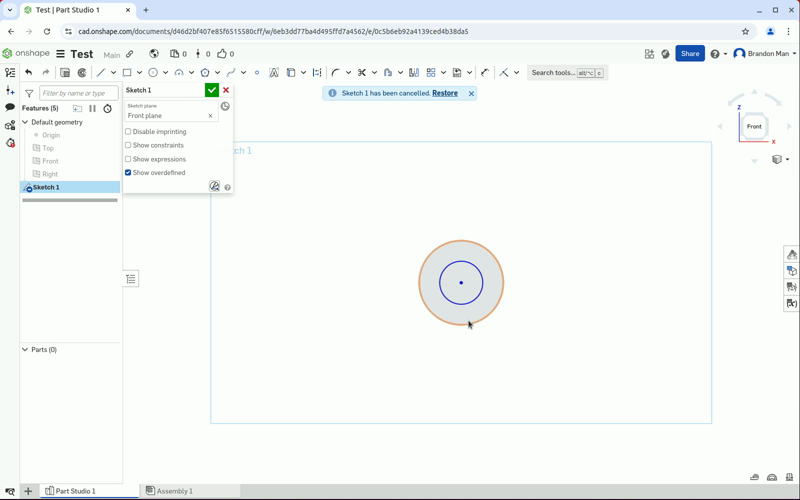
click(468, 320)
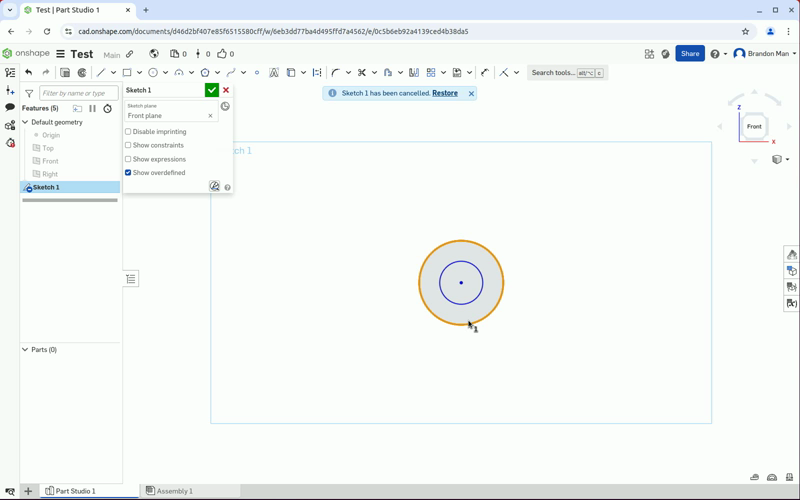
mouse_move(73, 352)
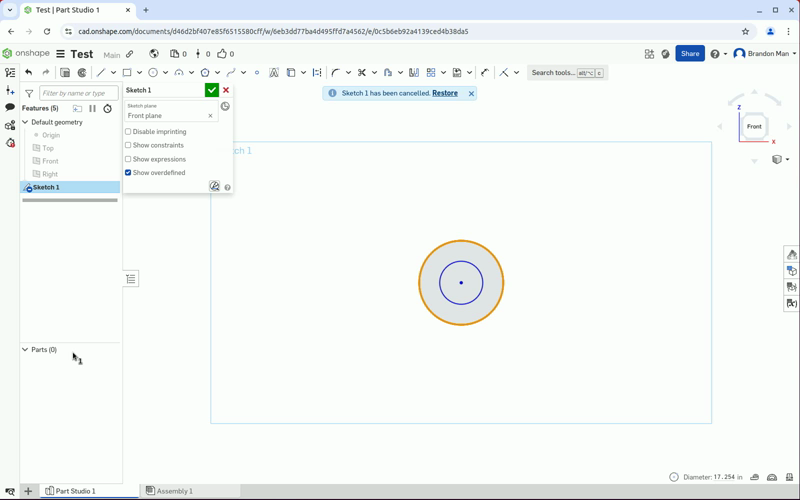
key(shift+y)
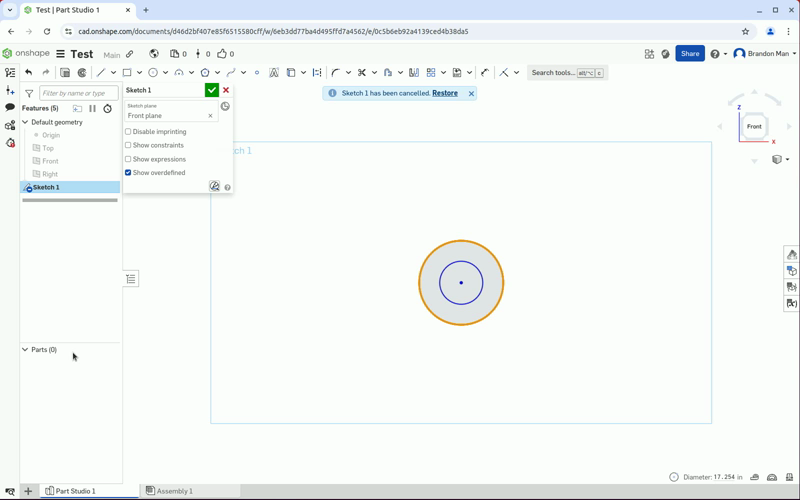
key(shift+e)
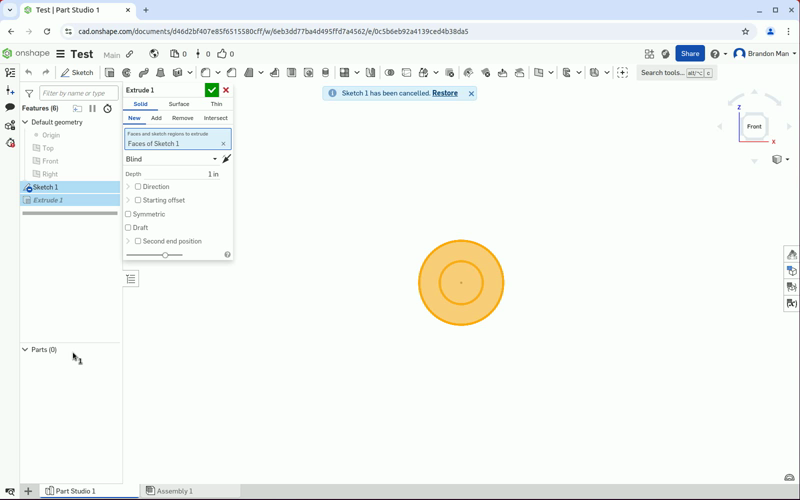
mouse_move(143, 106)
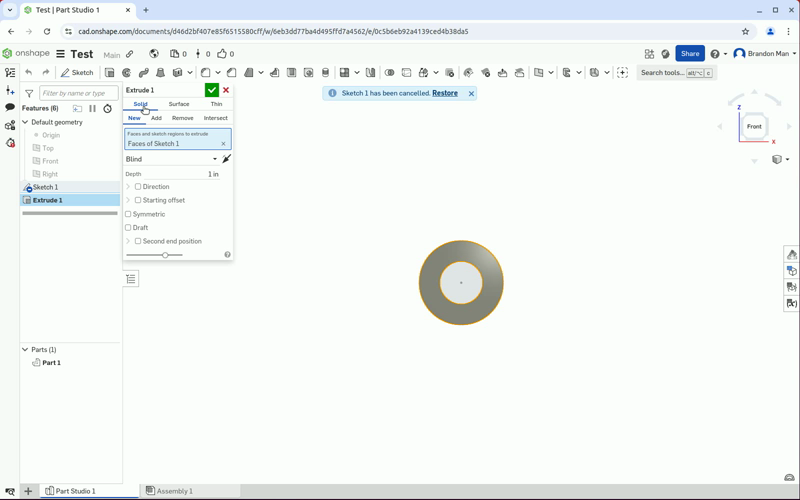
click(143, 106)
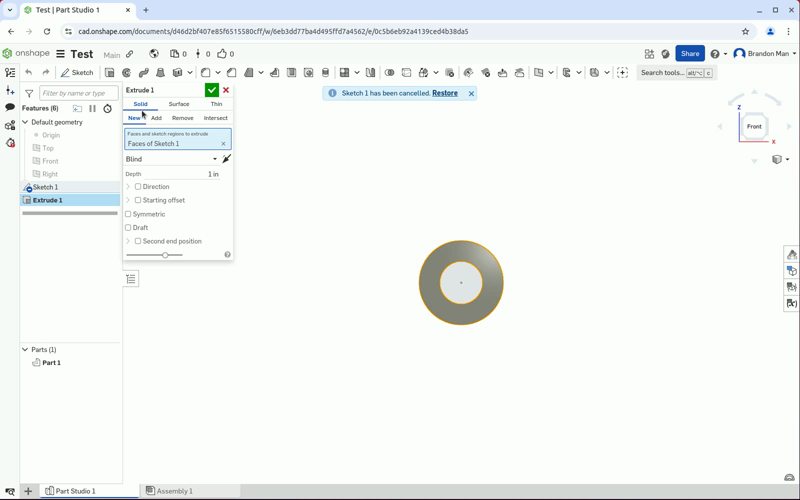
mouse_move(137, 120)
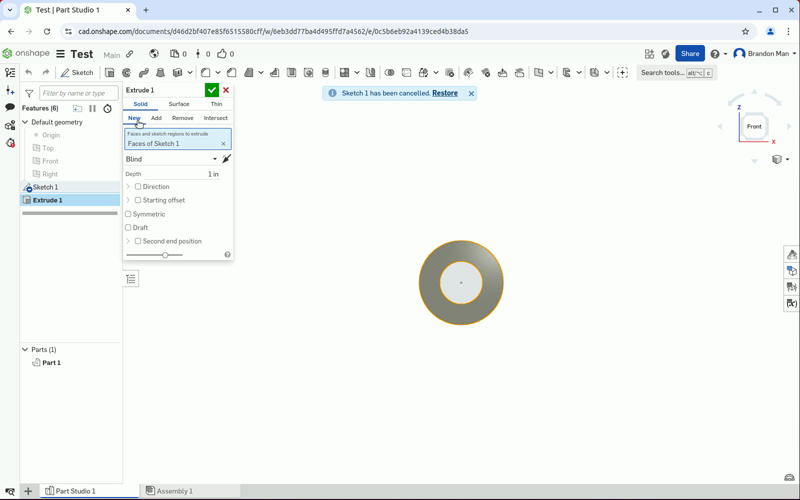
click(137, 120)
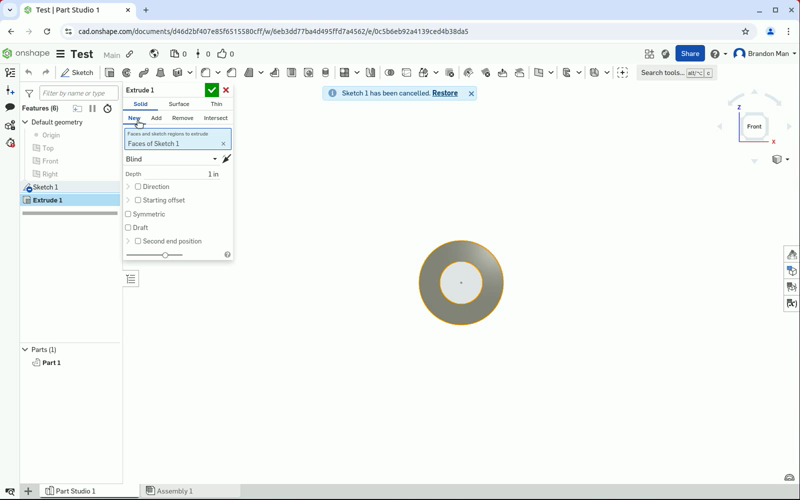
key(tab, 4)
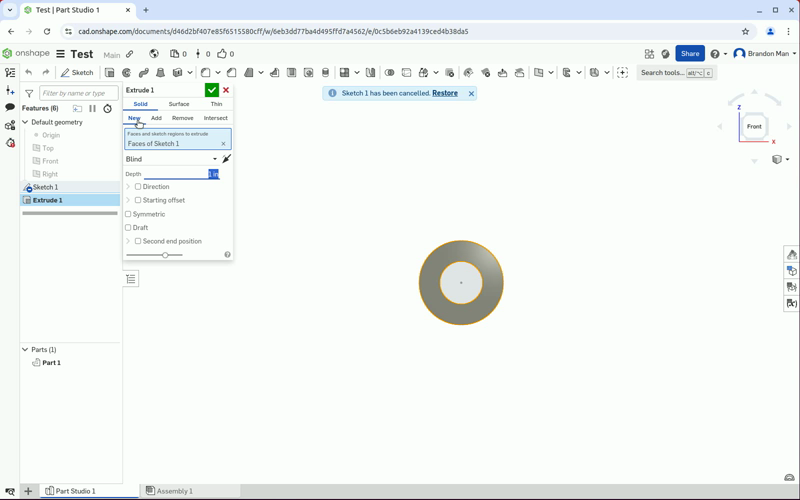
text(23.108)
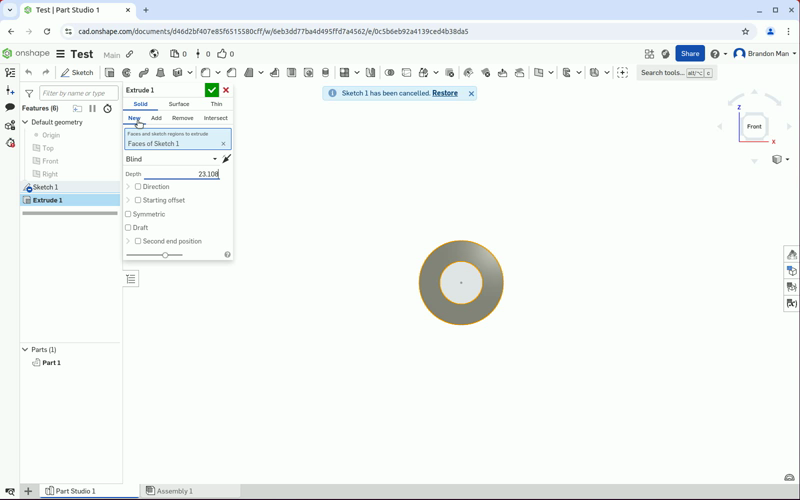
key(tab, 3)
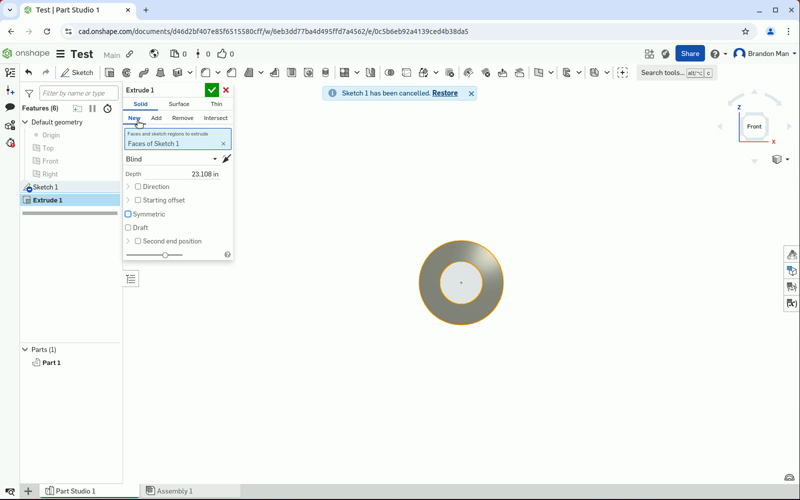
key(space)
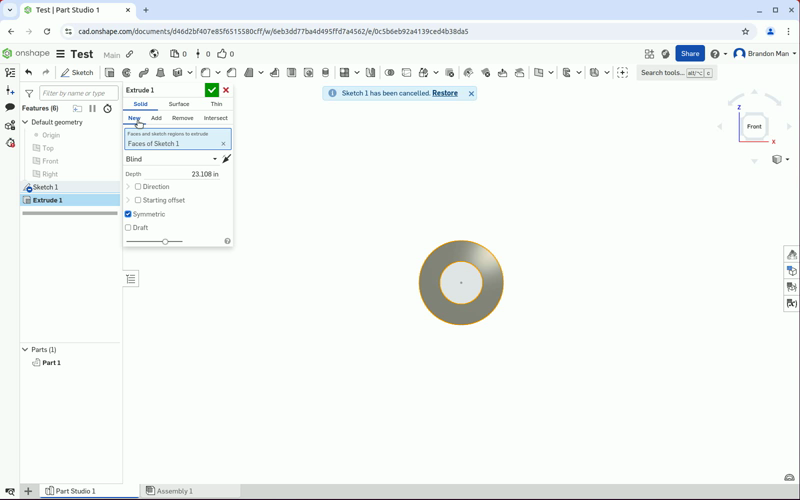
key(enter)
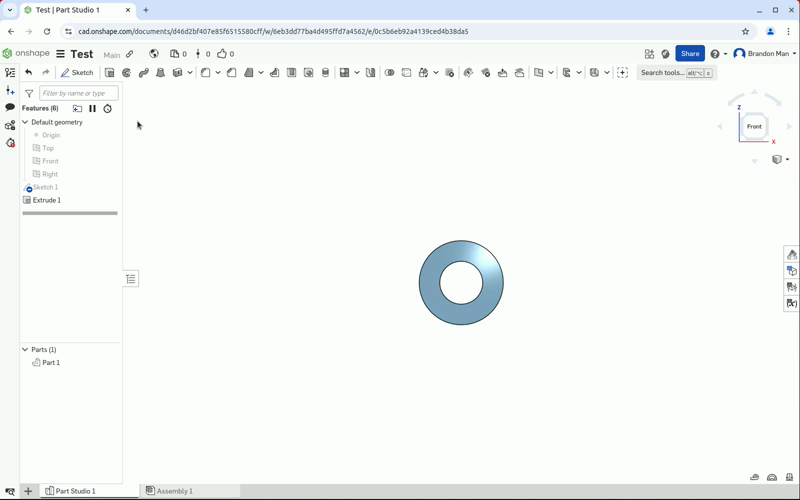
key(shift+h)
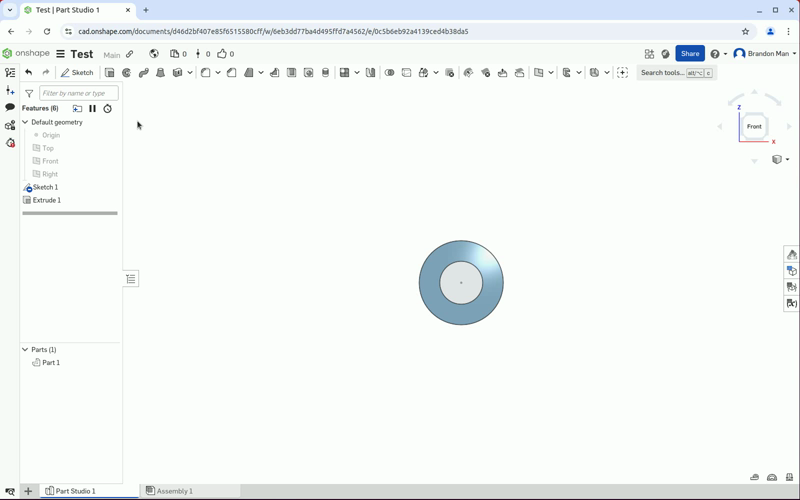
key(shift+h)
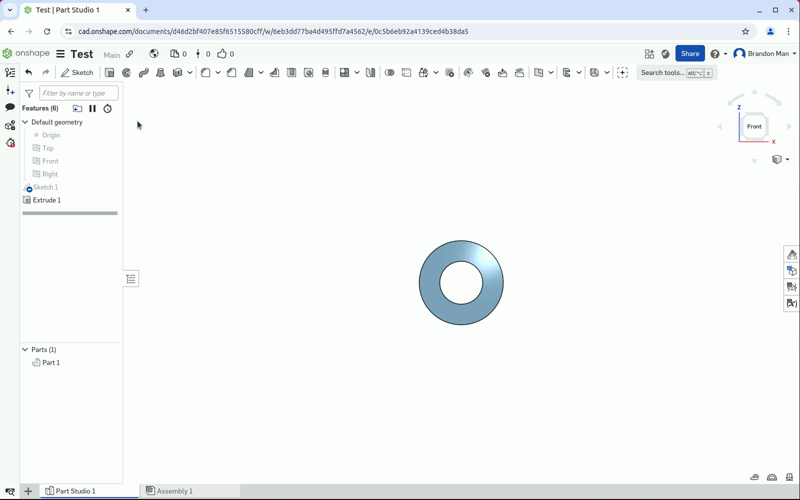
mouse_move(73, 189)
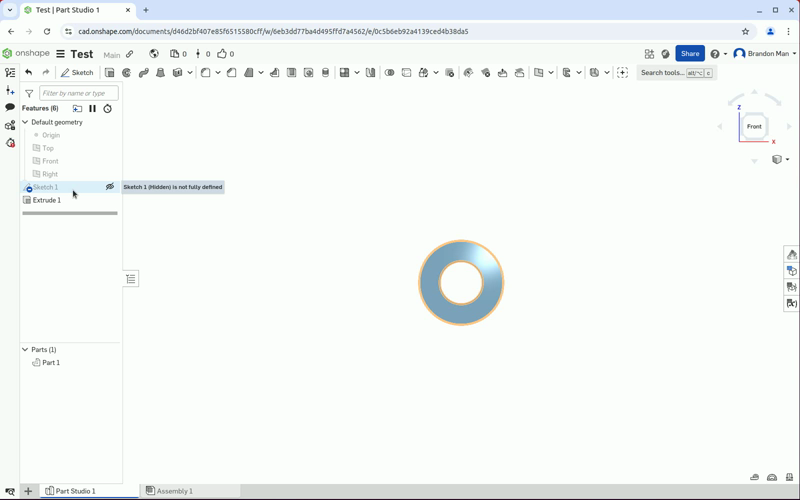
click(73, 189)
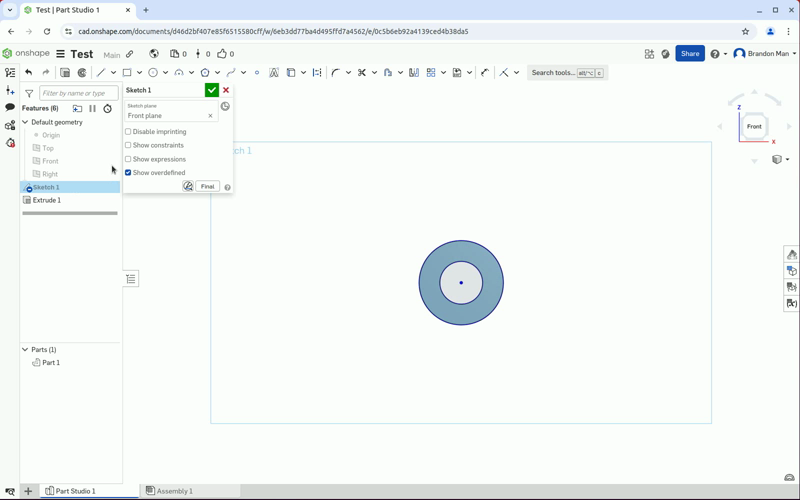
mouse_move(229, 92)
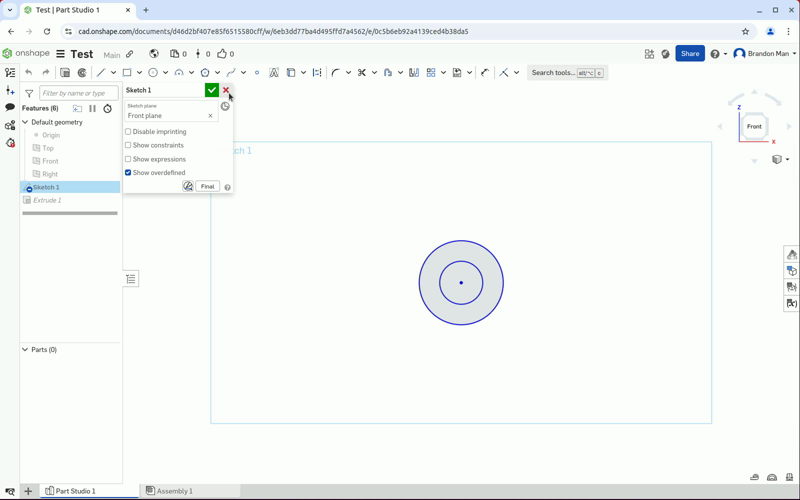
click(229, 92)
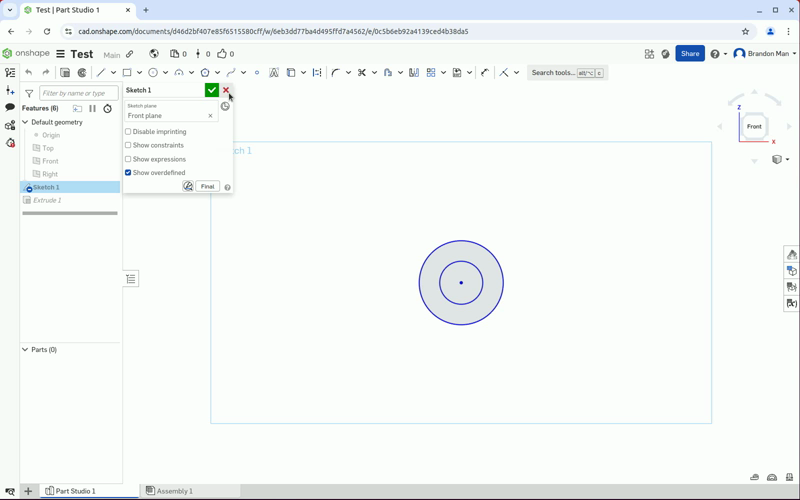
key(shift+s)
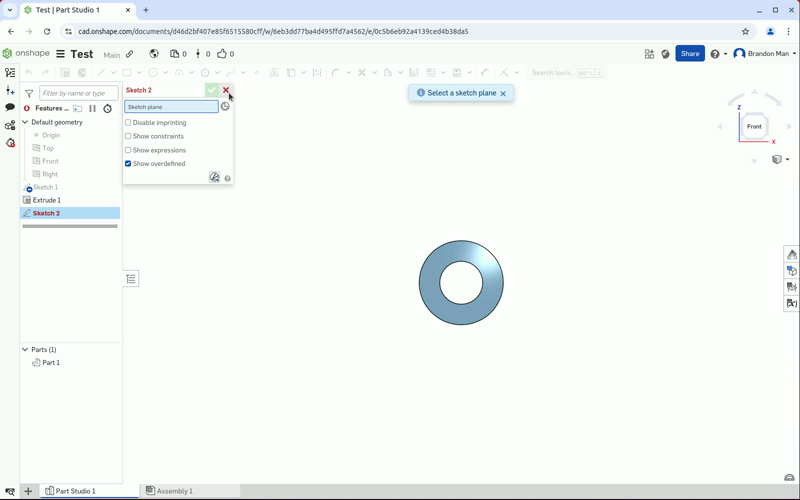
mouse_move(73, 163)
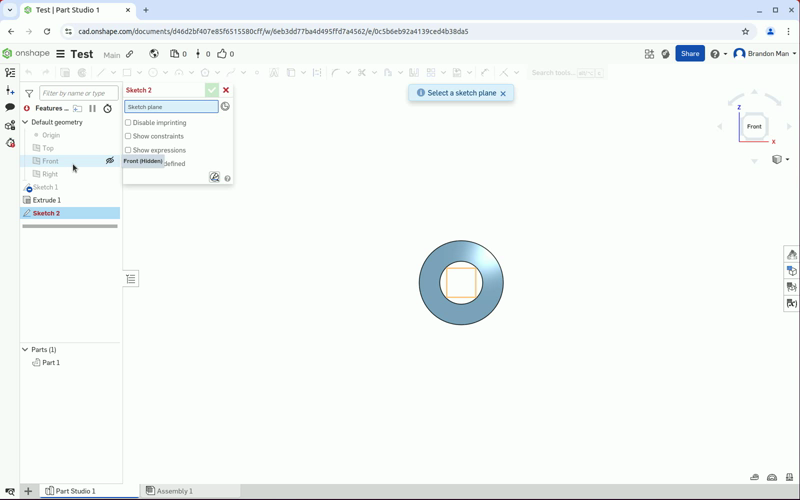
click(73, 163)
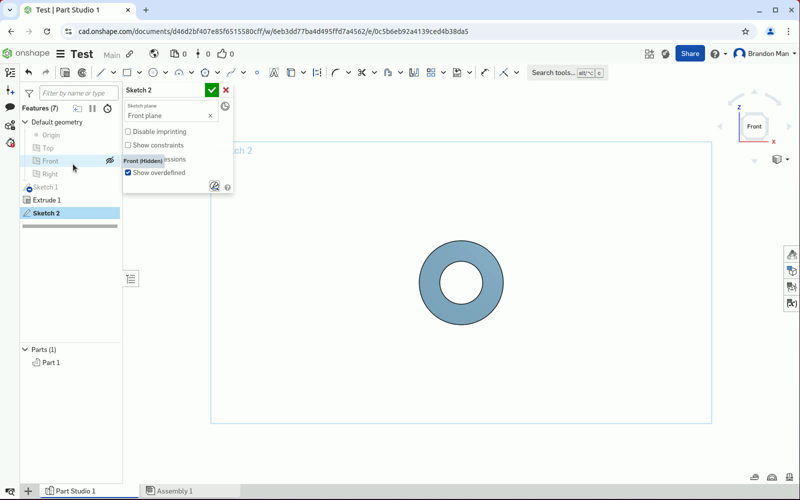
mouse_move(73, 352)
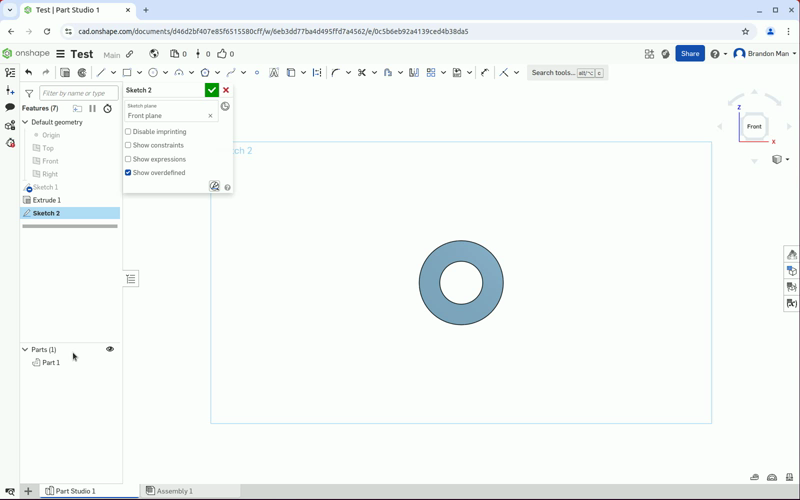
key(y)
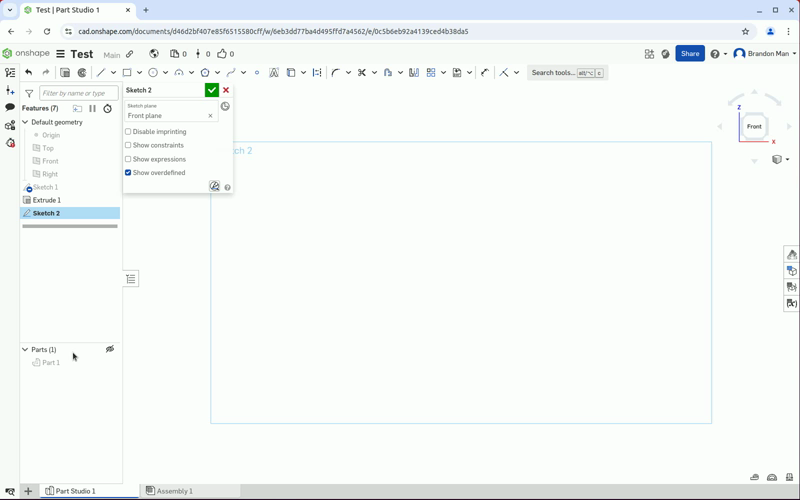
key(c)
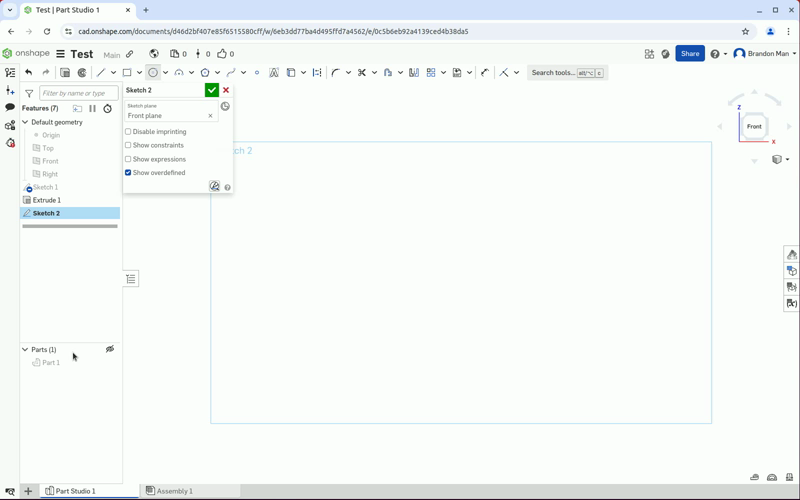
key_down(shift)
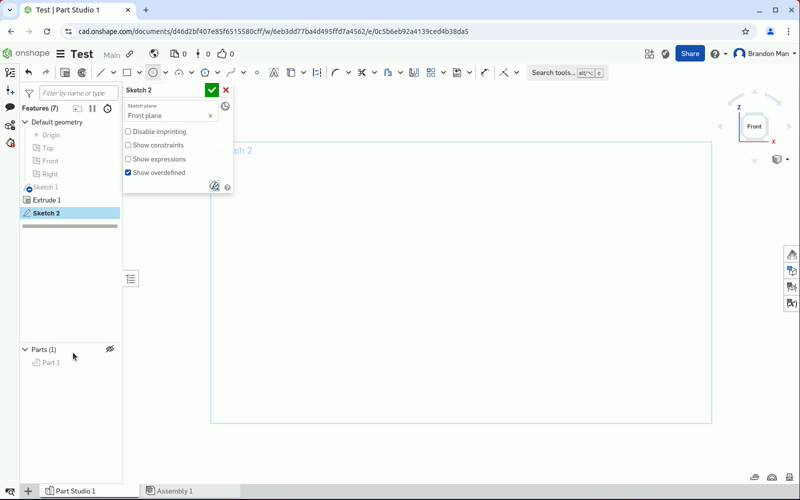
mouse_move(461, 282)
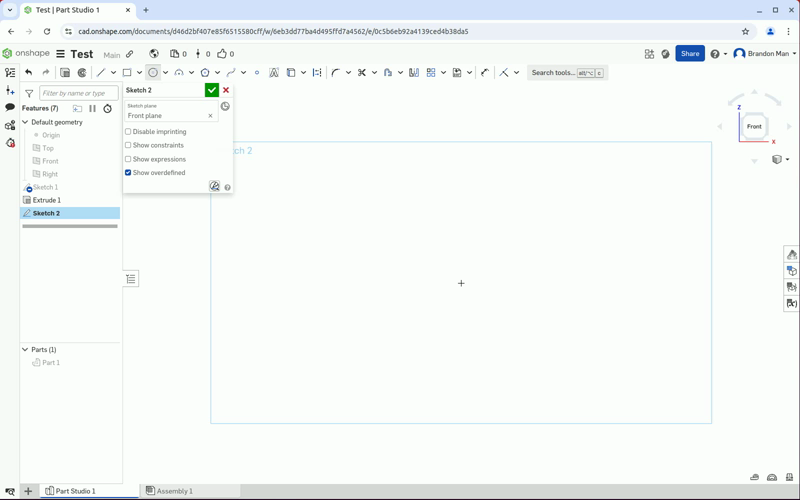
click(461, 282)
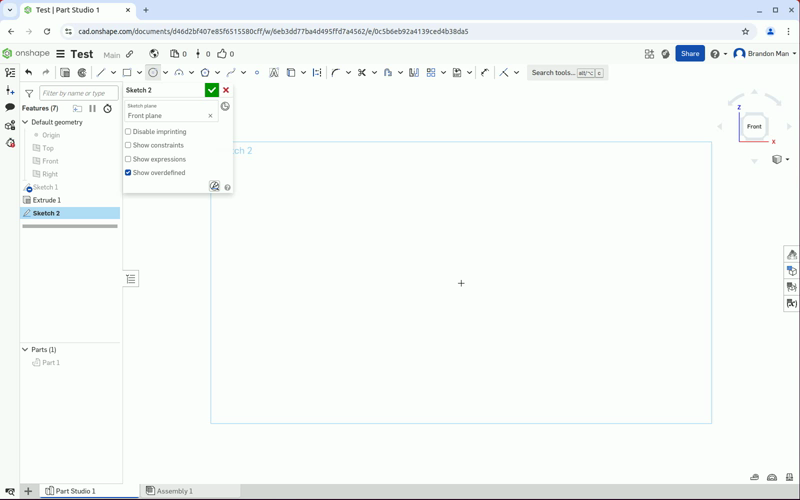
key_up(shift)
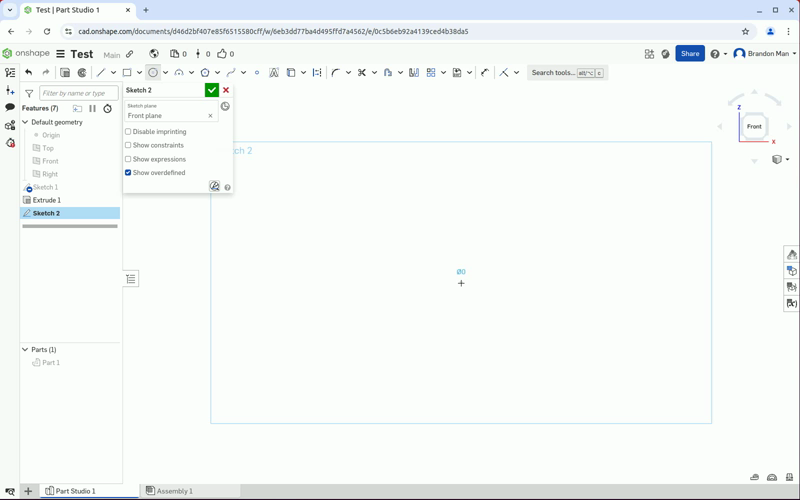
mouse_move(482, 282)
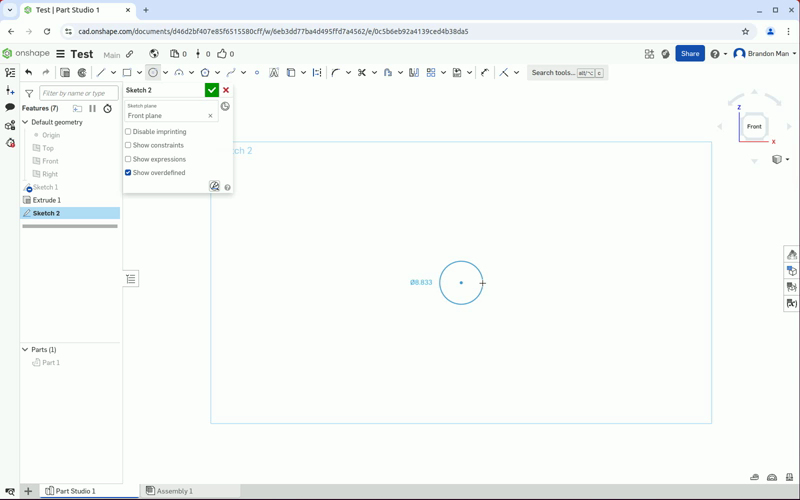
click(482, 282)
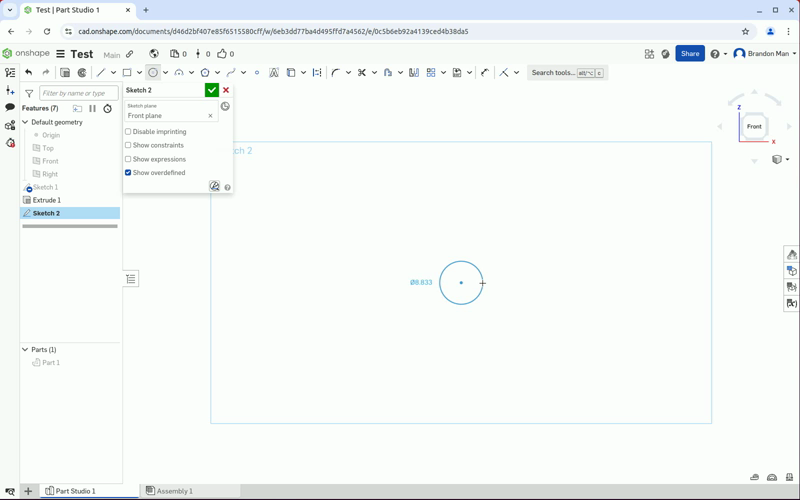
key(esc)
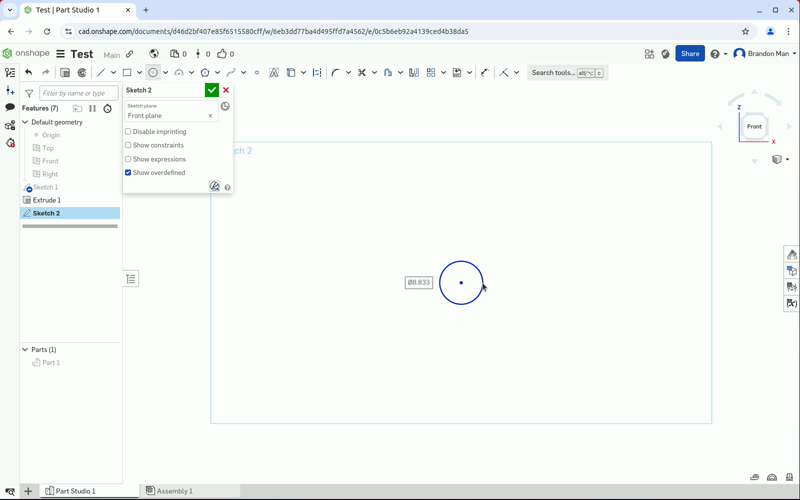
mouse_move(478, 291)
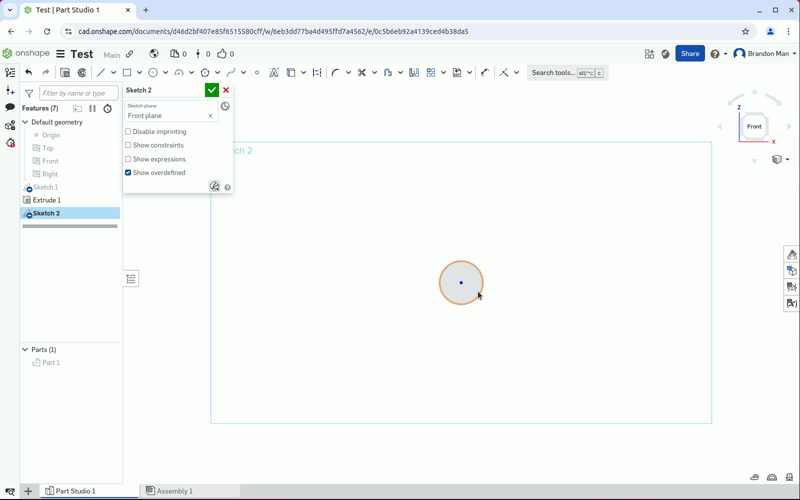
scroll(6)
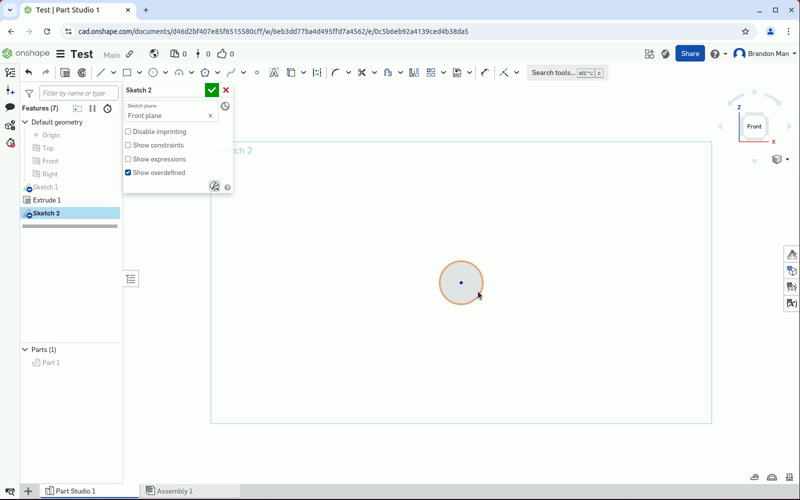
scroll(6)
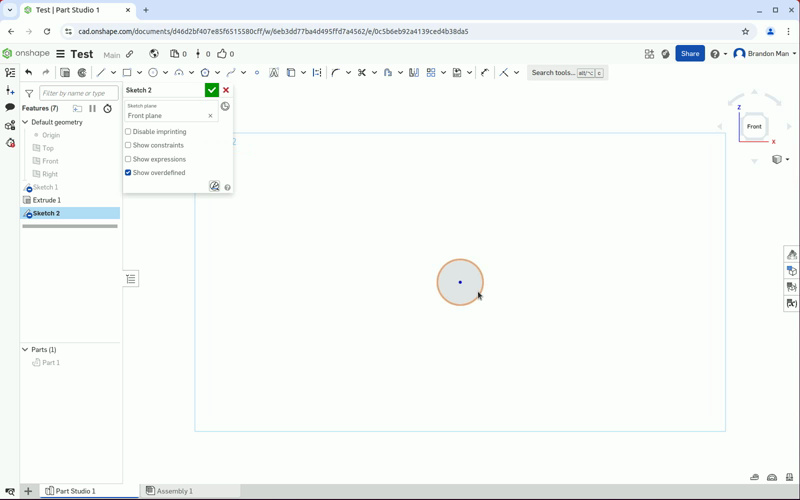
scroll(6)
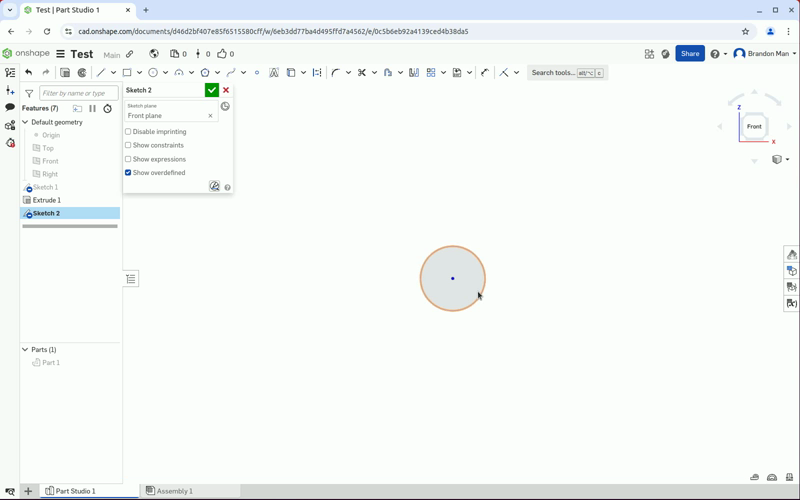
scroll(6)
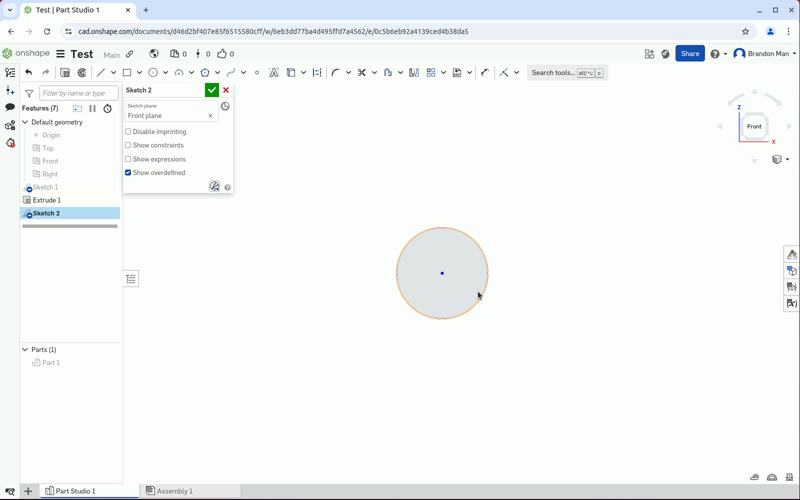
scroll(6)
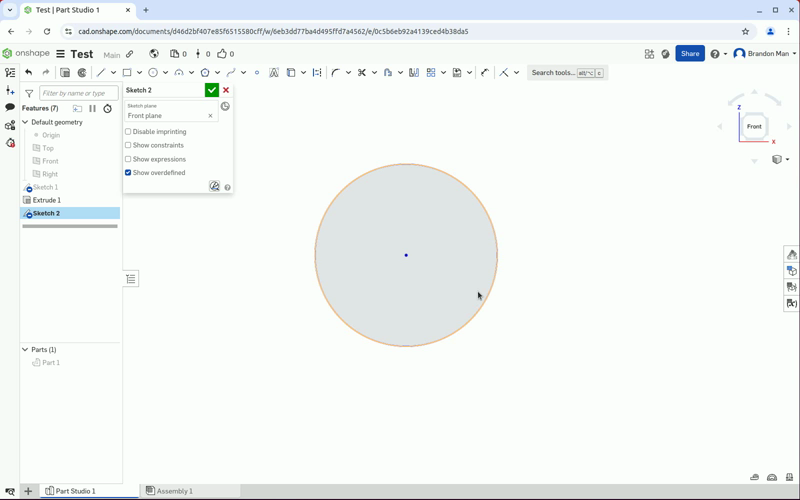
scroll(6)
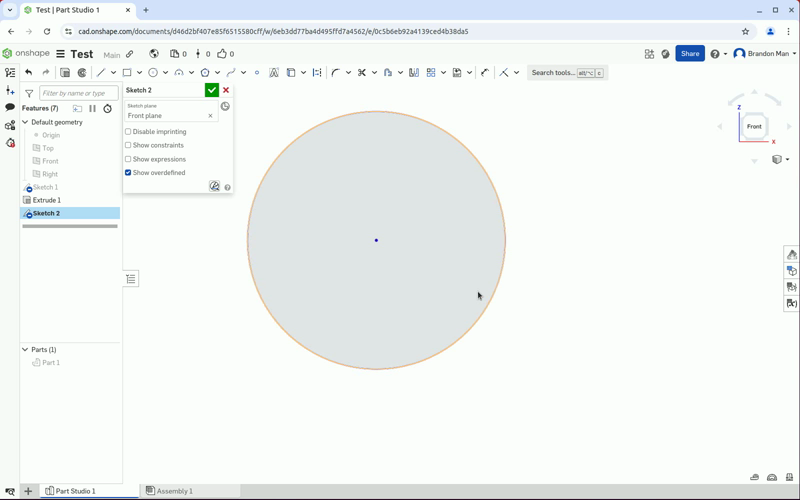
scroll(6)
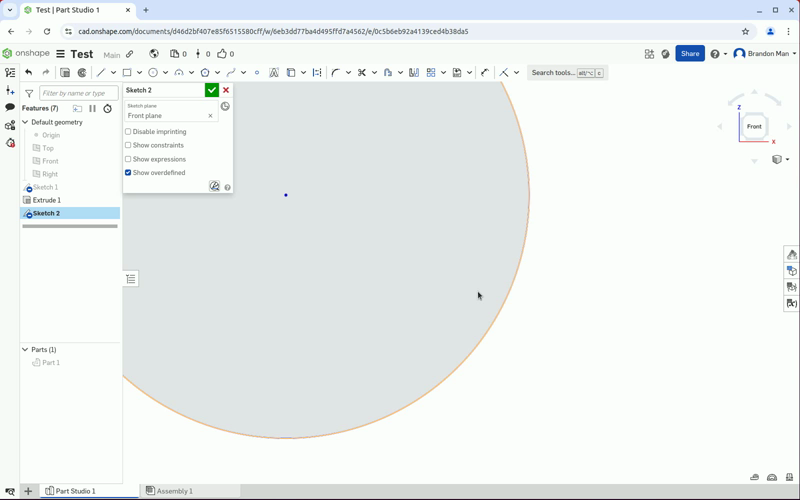
click(478, 291)
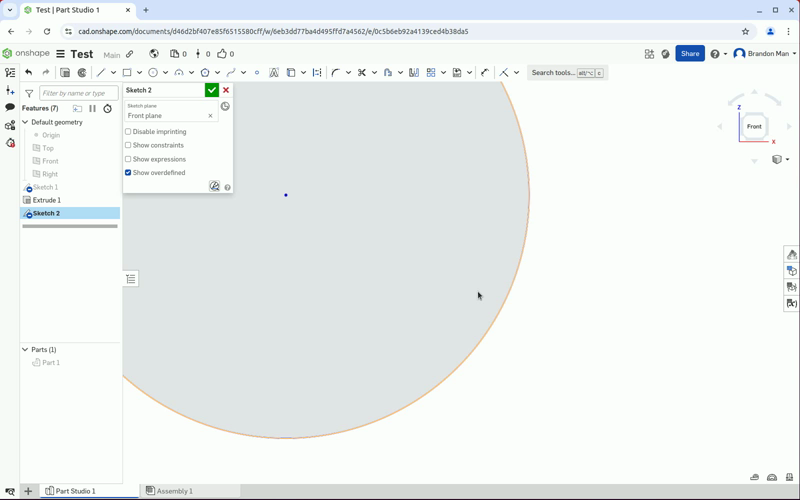
scroll(-6)
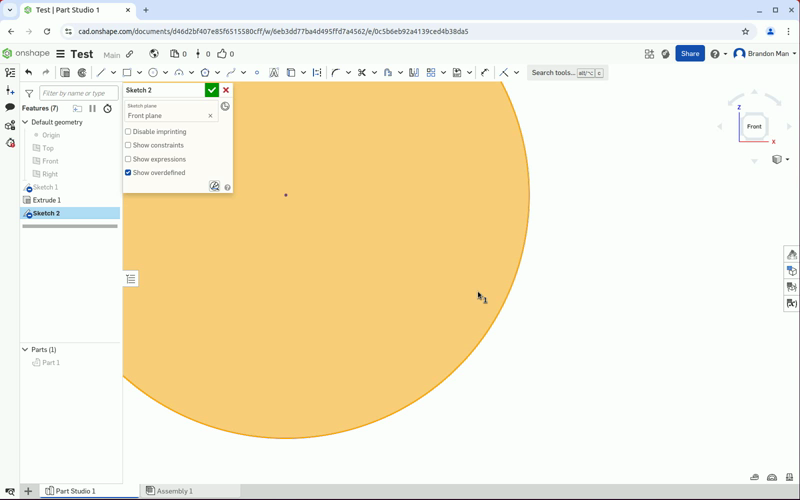
scroll(-6)
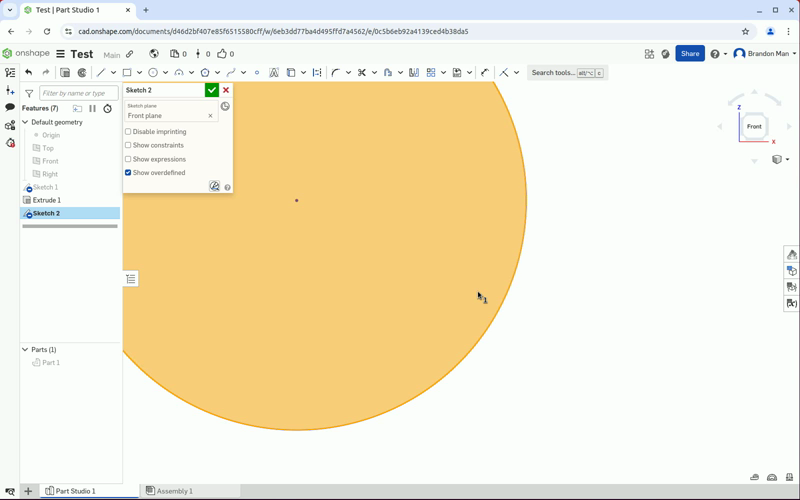
scroll(-6)
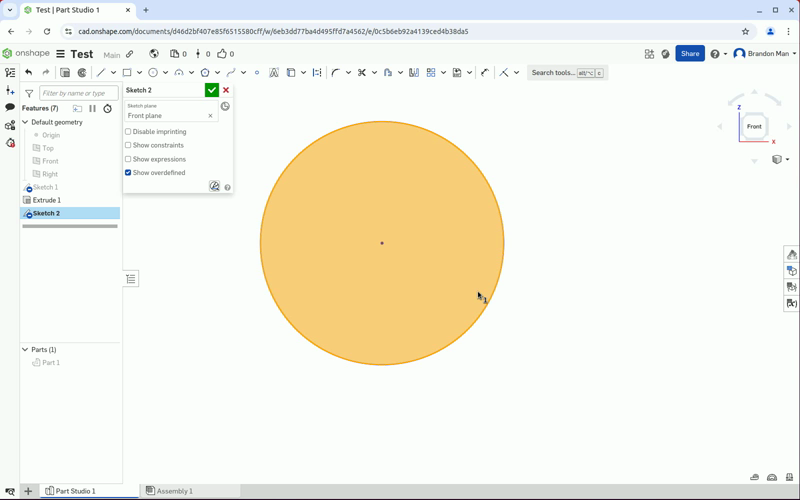
scroll(-6)
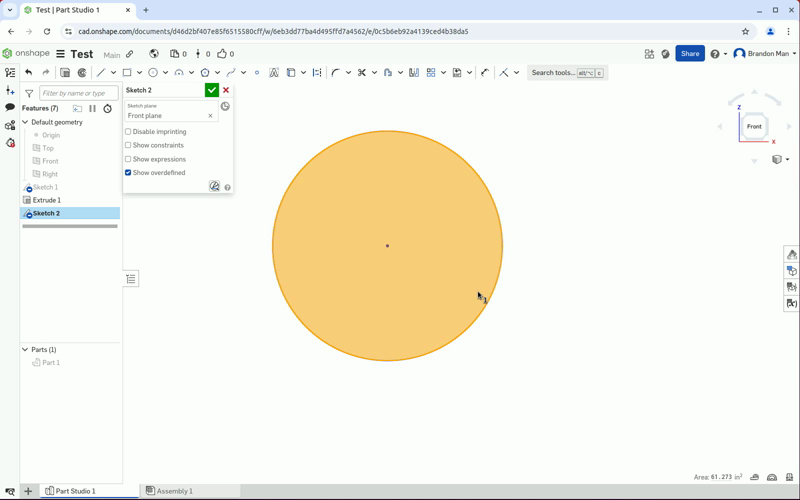
scroll(-6)
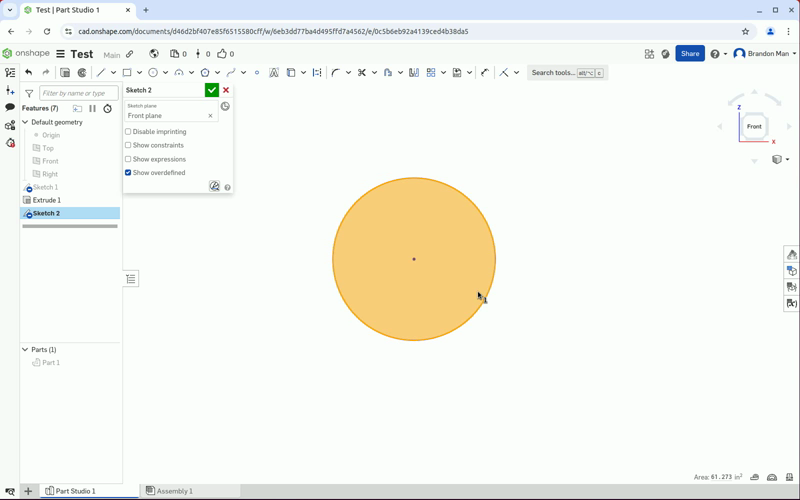
scroll(-6)
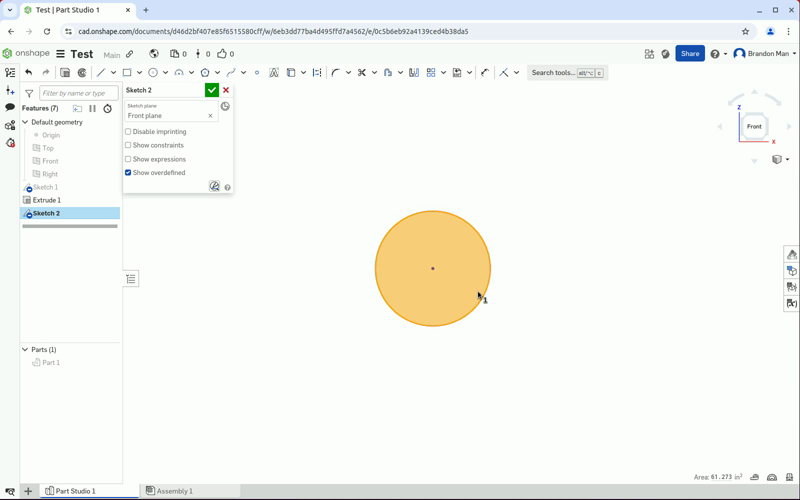
scroll(-6)
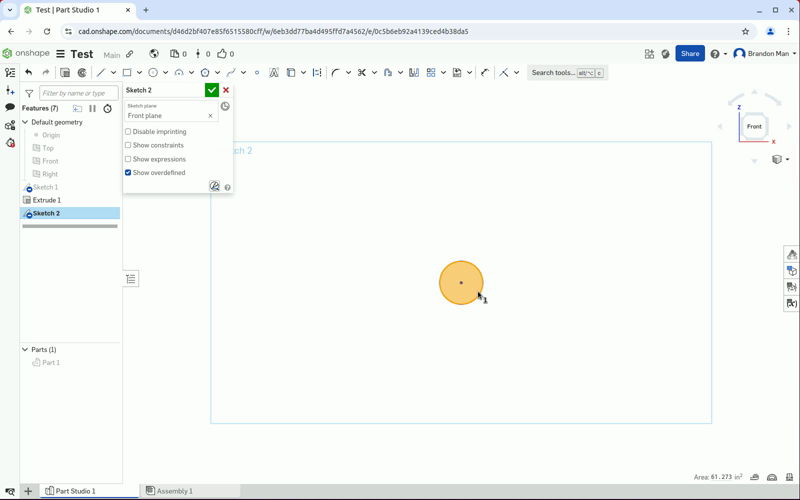
mouse_move(73, 352)
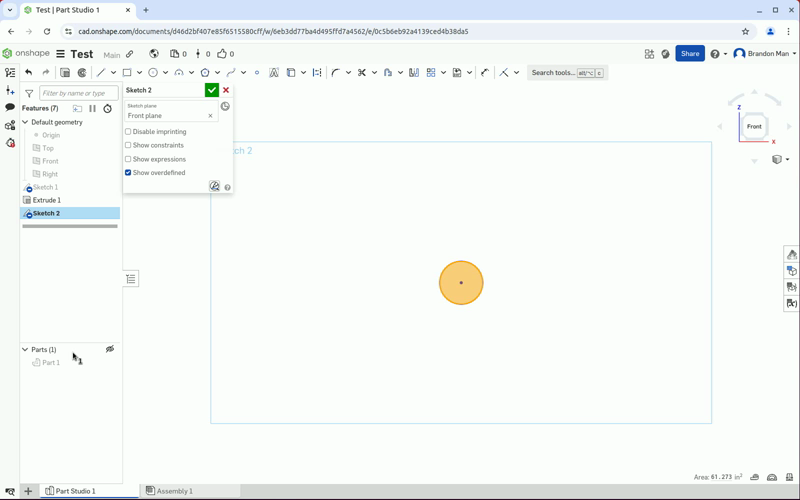
key(shift+y)
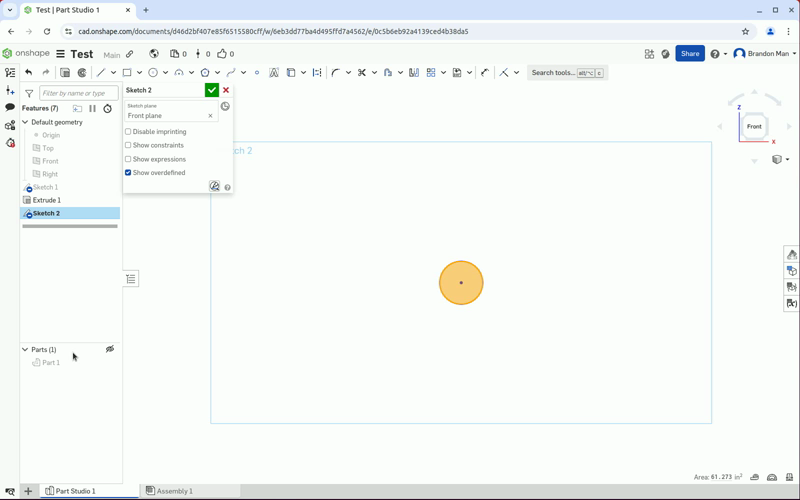
key(shift+e)
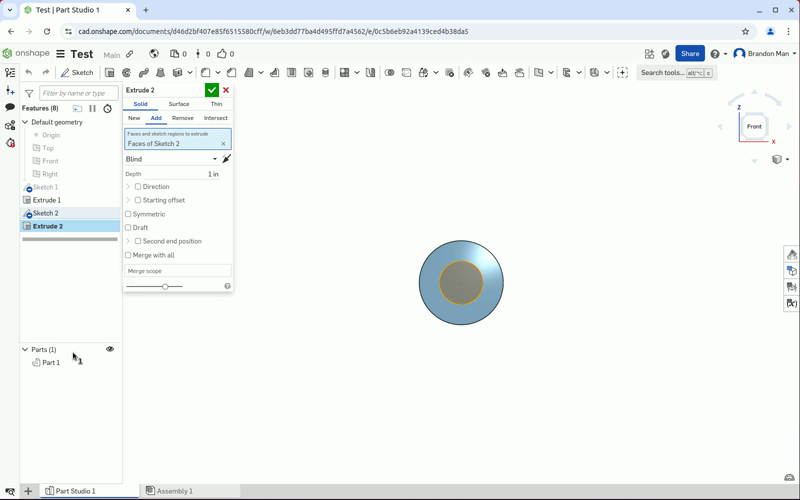
mouse_move(143, 106)
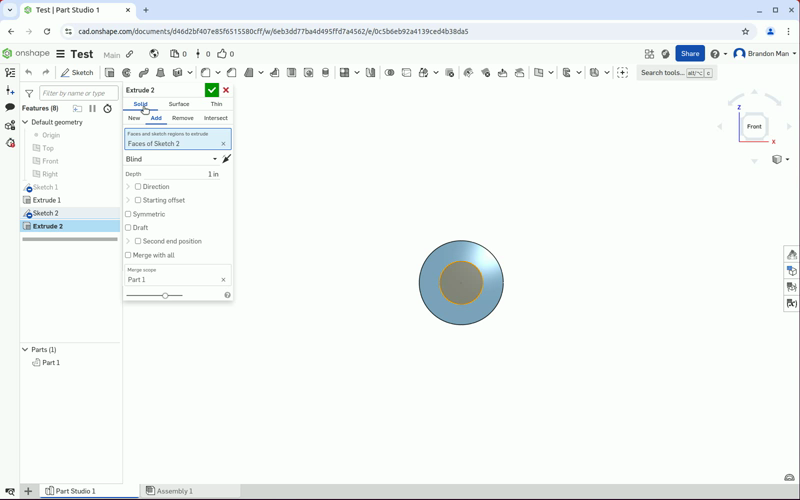
click(143, 106)
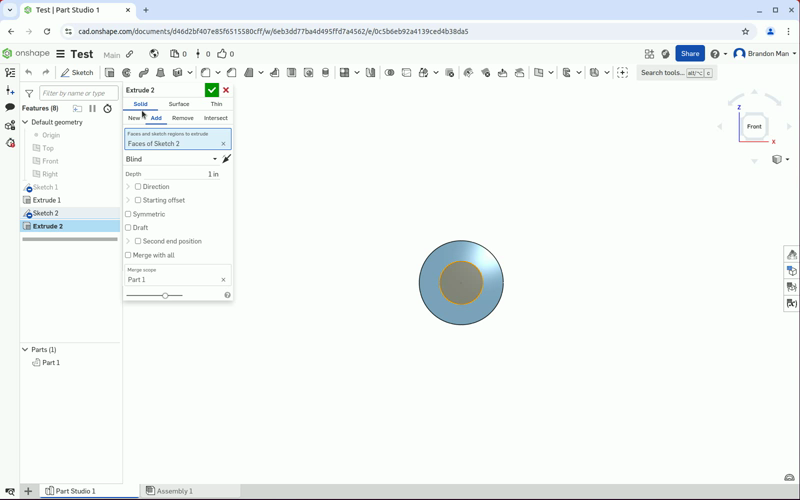
mouse_move(137, 120)
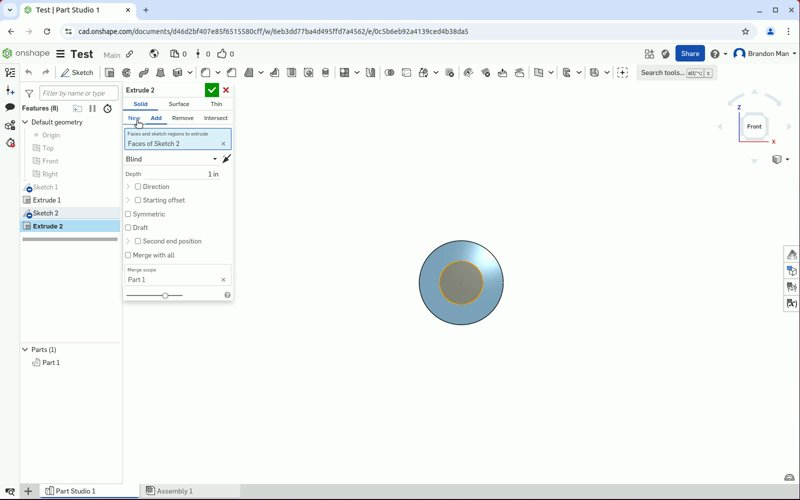
click(137, 120)
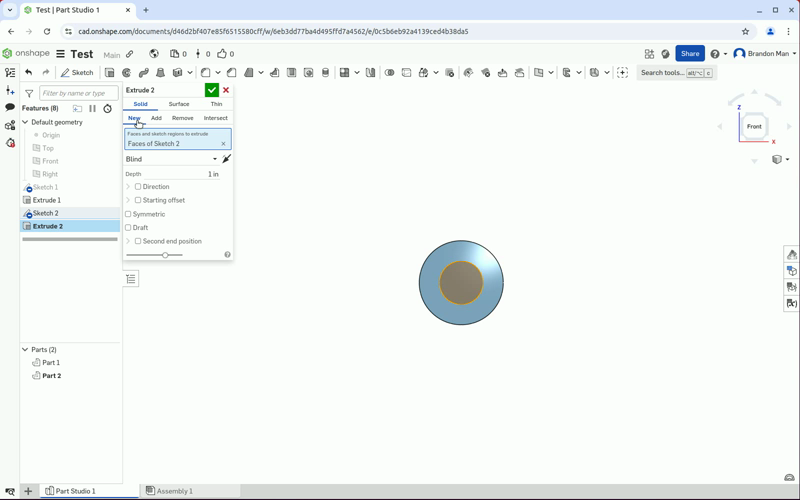
key(tab, 4)
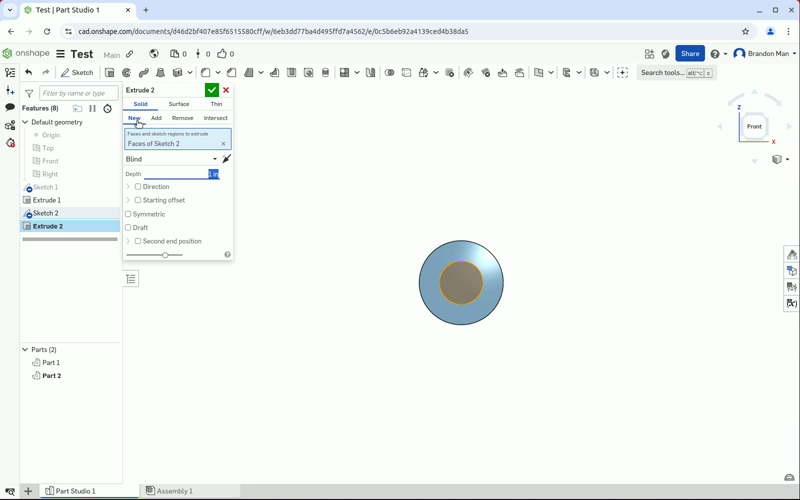
text(46.216)
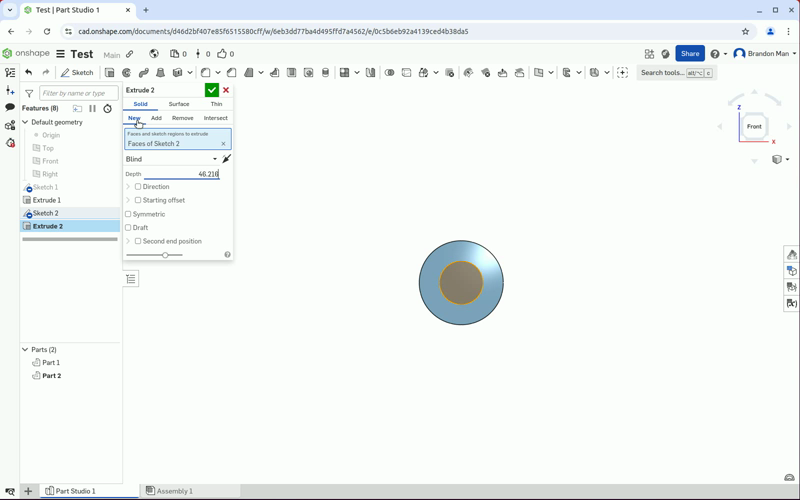
key(tab, 3)
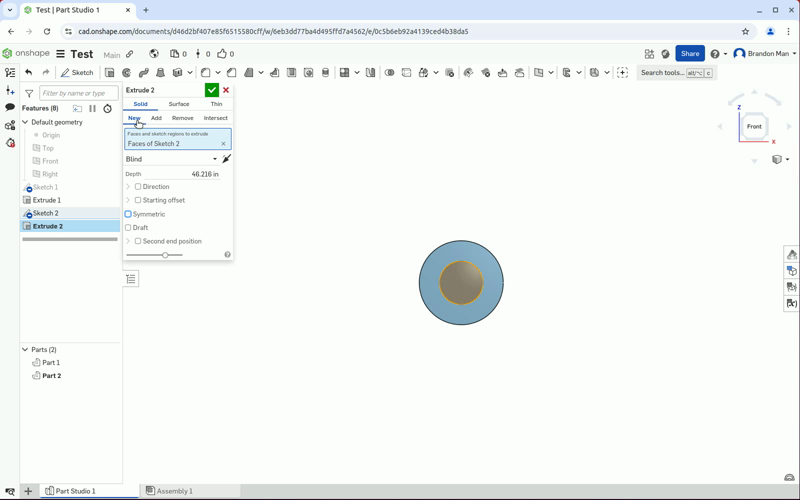
key(space)
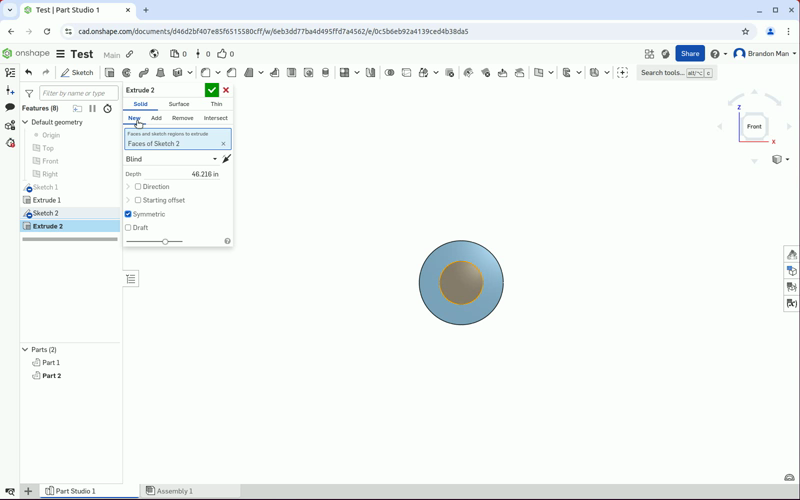
key(enter)
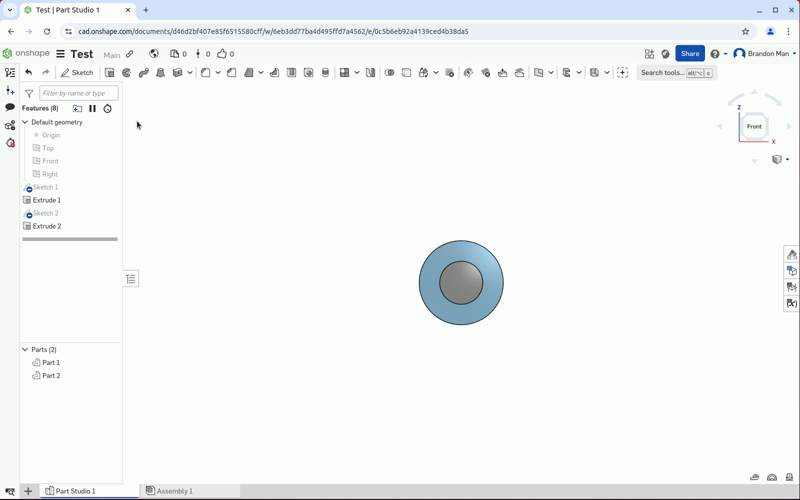
key(shift+h)
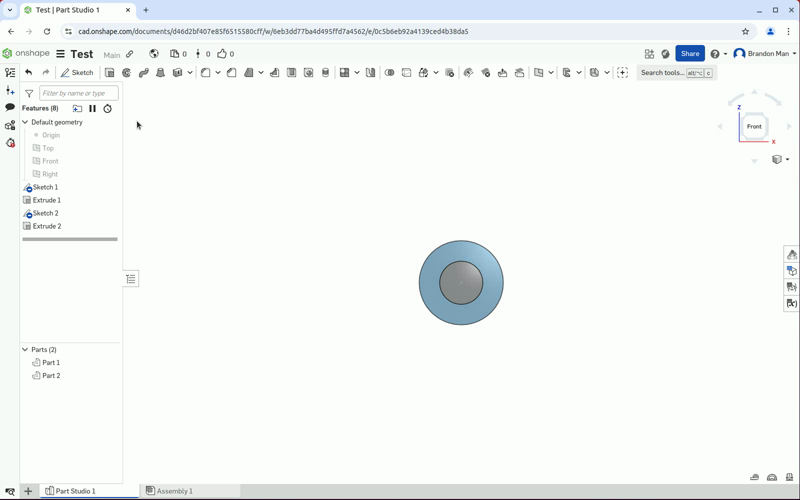
key(shift+h)
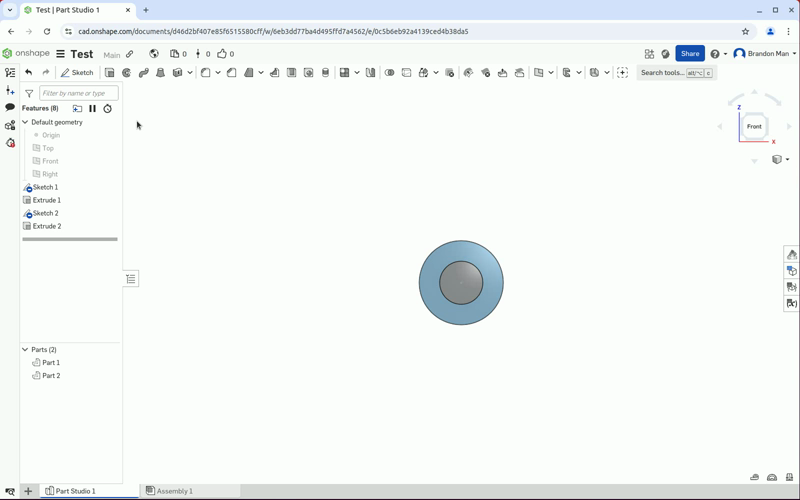
key(shift+7)
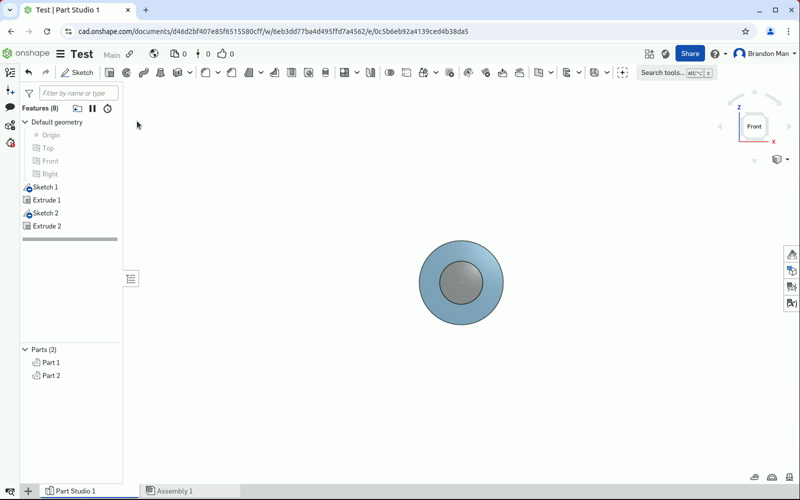
key(left, 2)
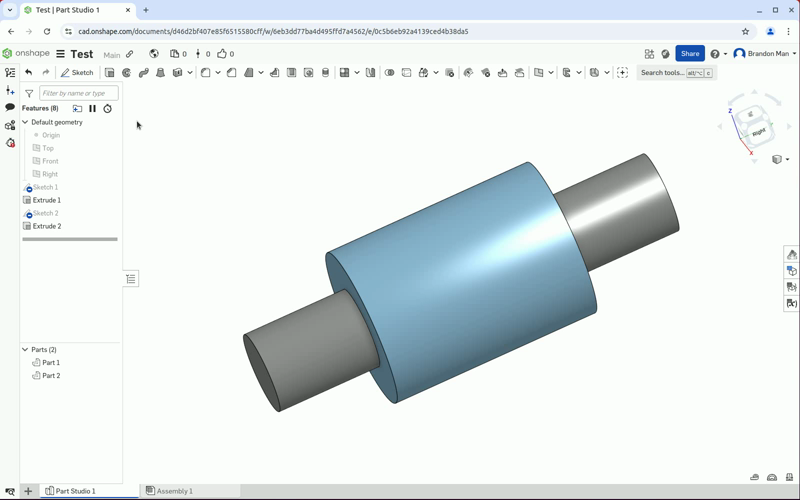
key(down, 2)
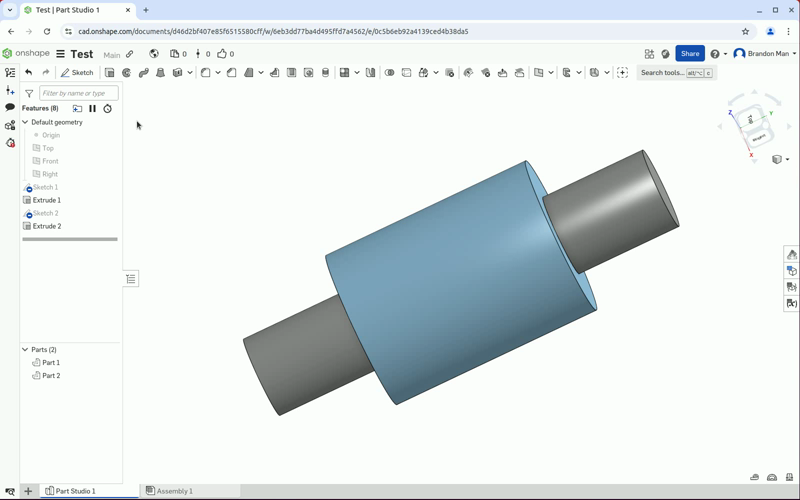
key(up, 2)
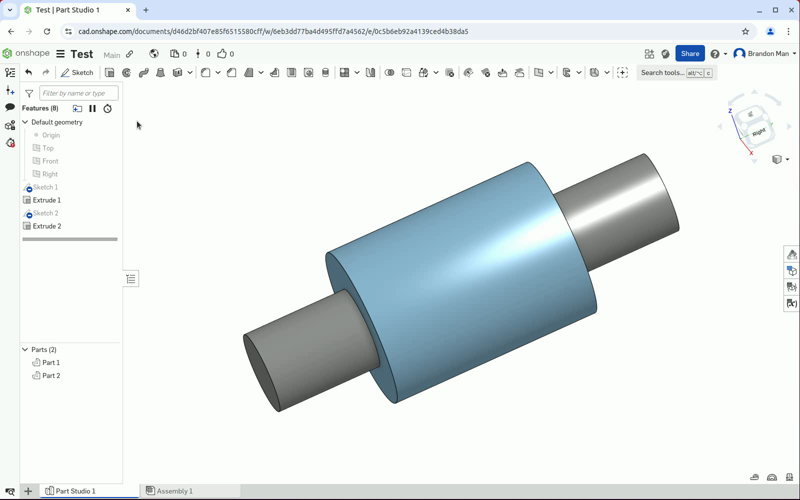
key(right, 2)
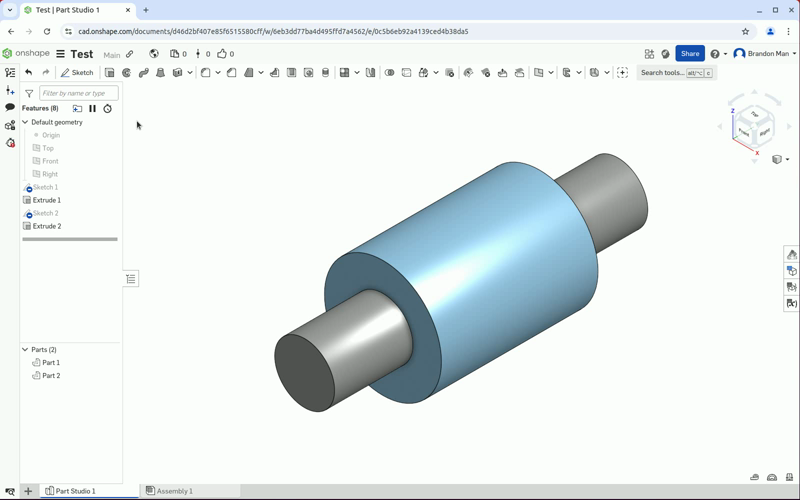
mouse_move(73, 189)
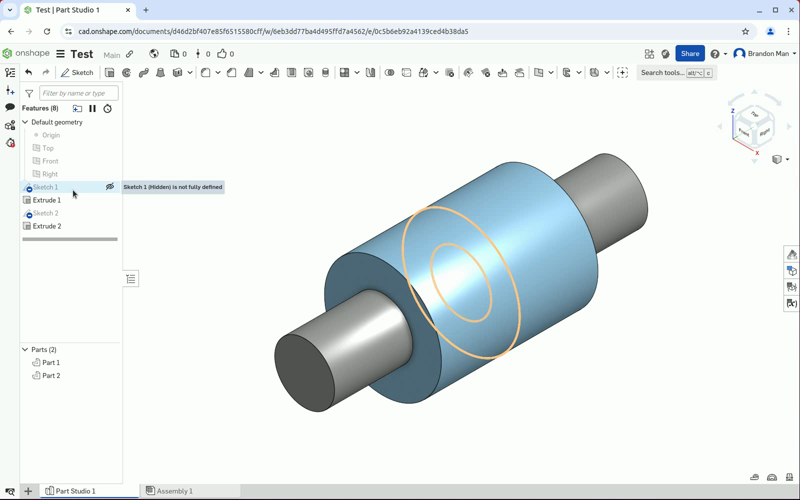
click(73, 189)